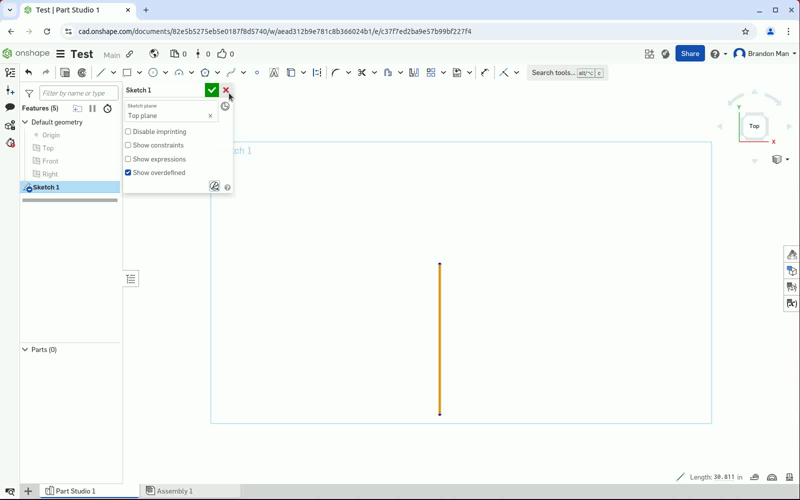
key(shift+h)
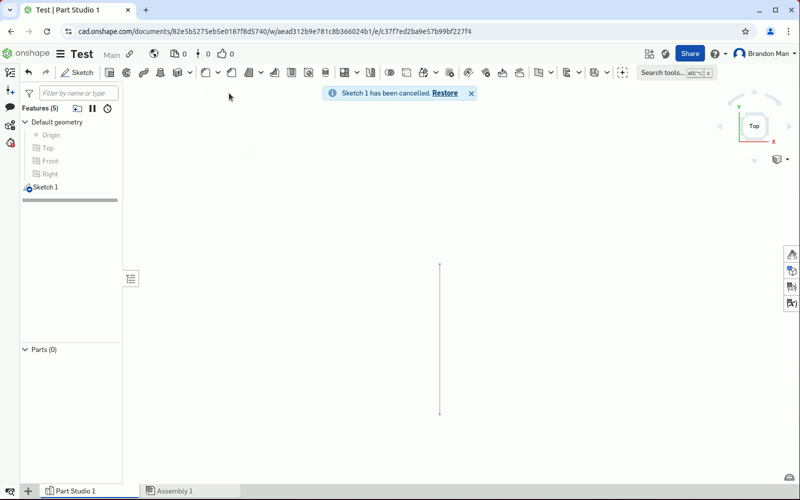
key(shift+s)
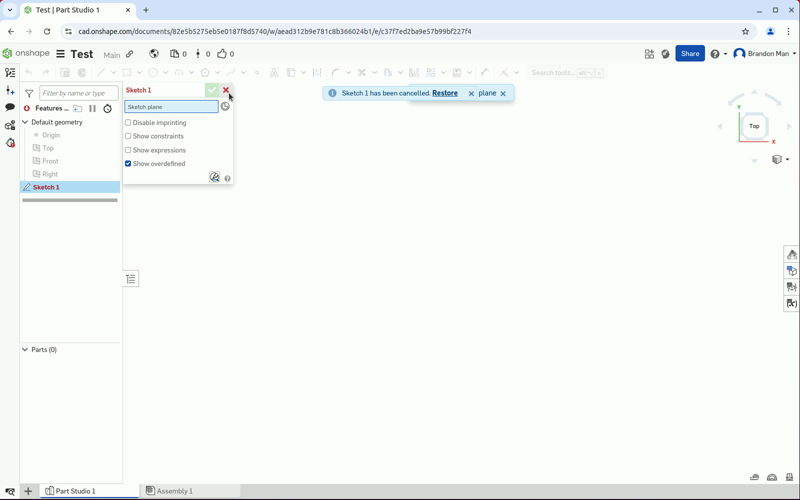
mouse_move(73, 150)
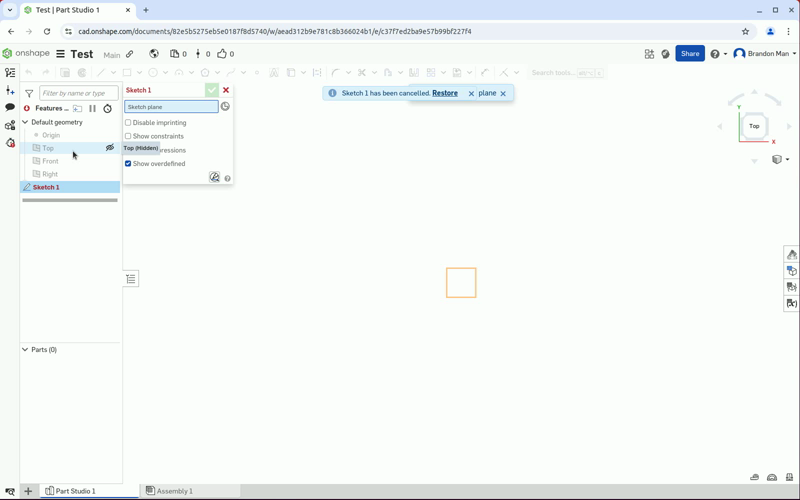
click(73, 150)
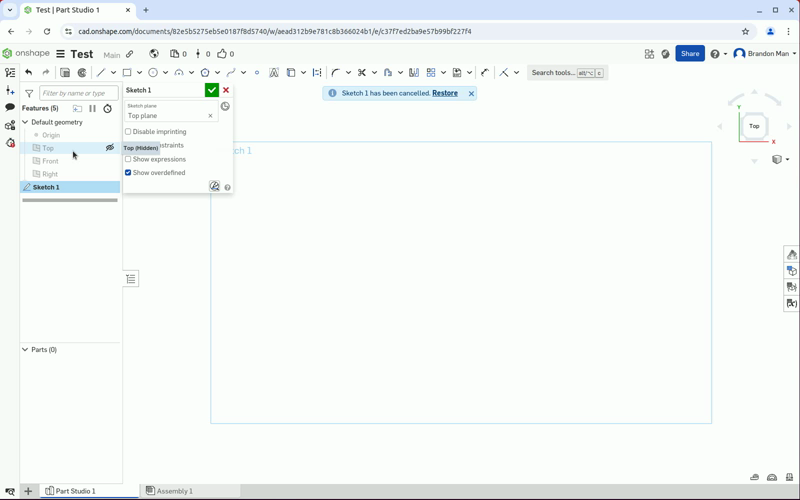
mouse_move(73, 352)
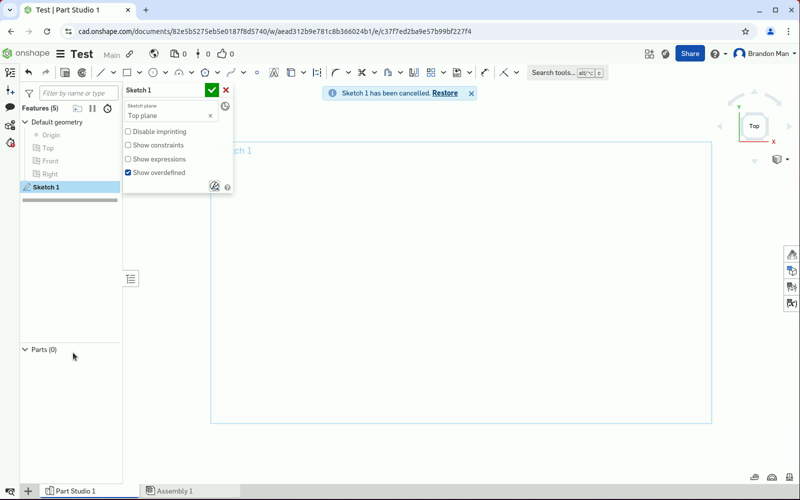
key(y)
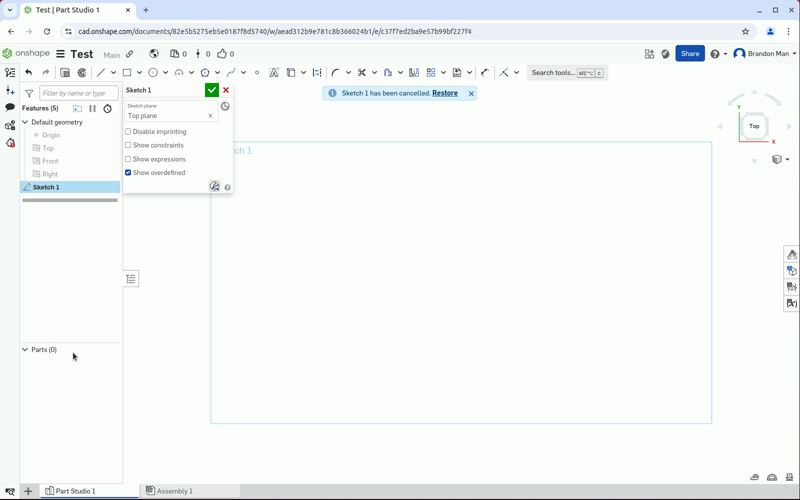
key(c)
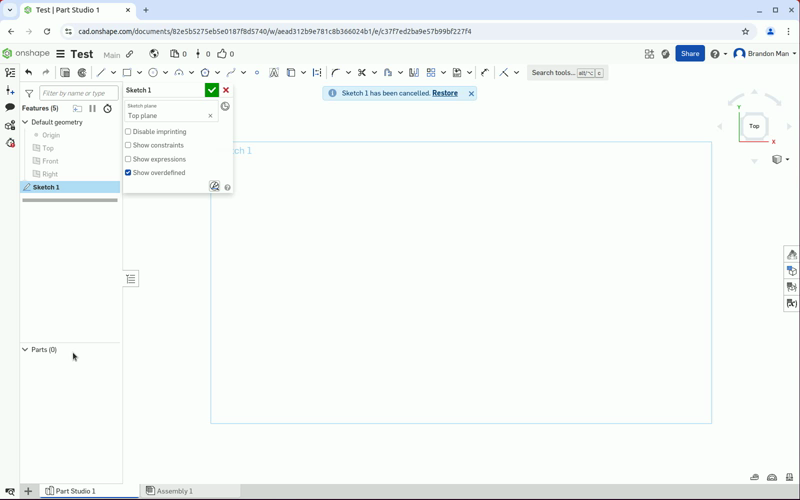
key_down(shift)
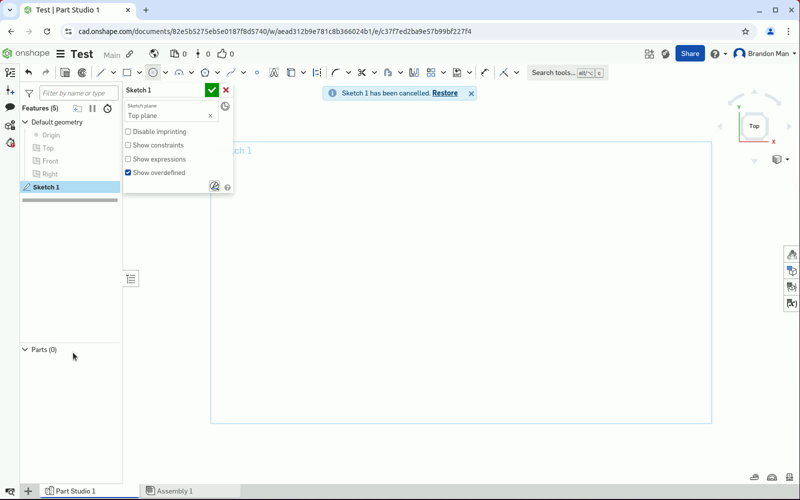
mouse_move(366, 282)
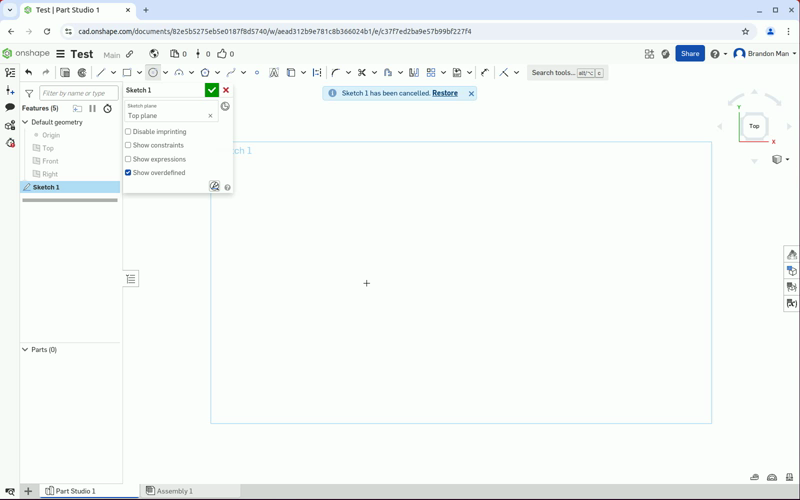
click(366, 282)
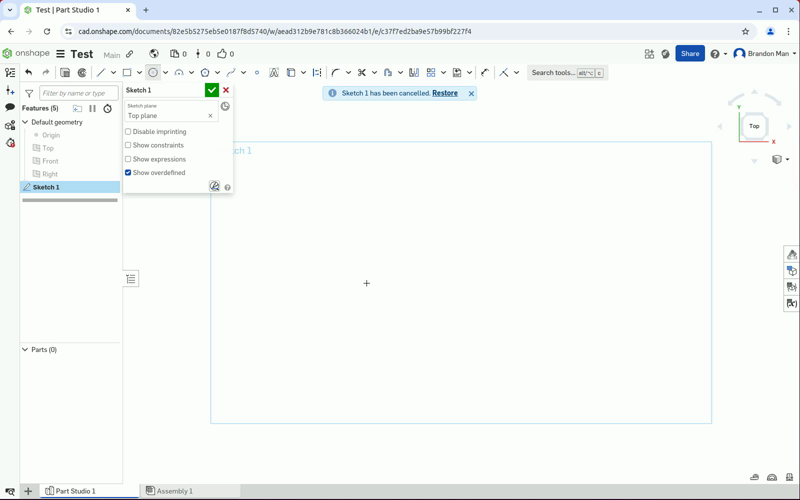
key_up(shift)
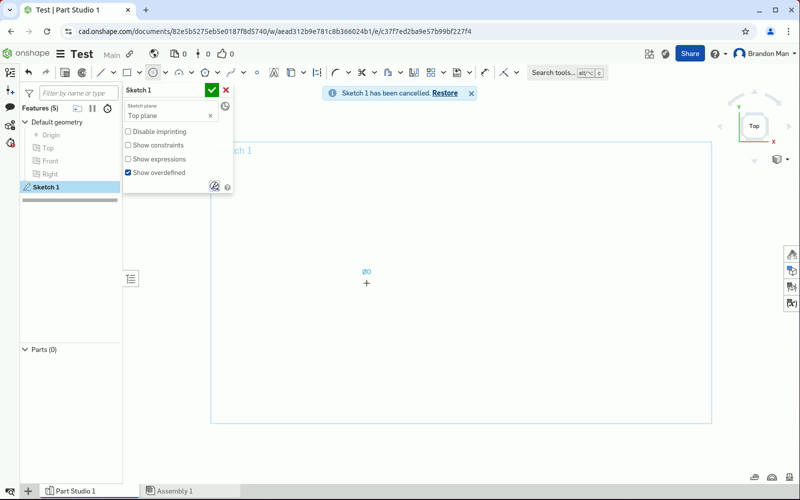
mouse_move(384, 282)
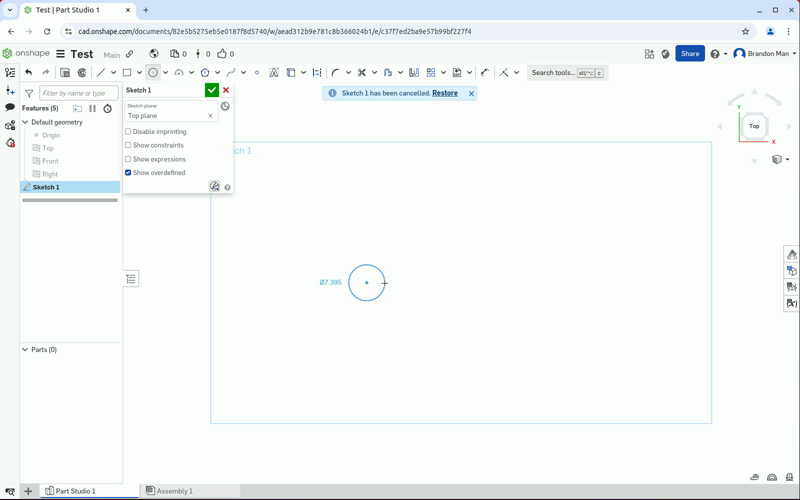
click(384, 282)
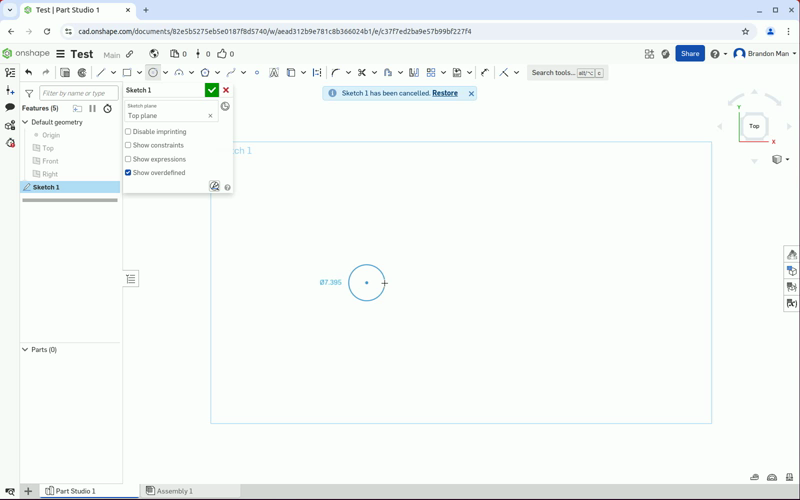
key(esc)
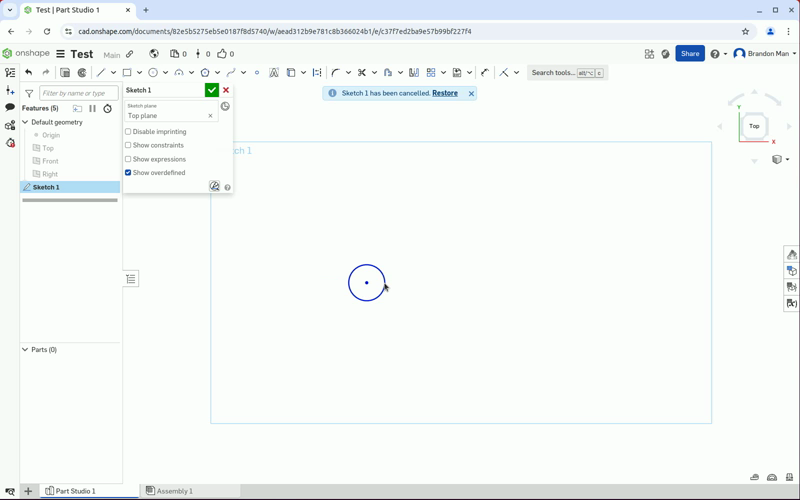
key(c)
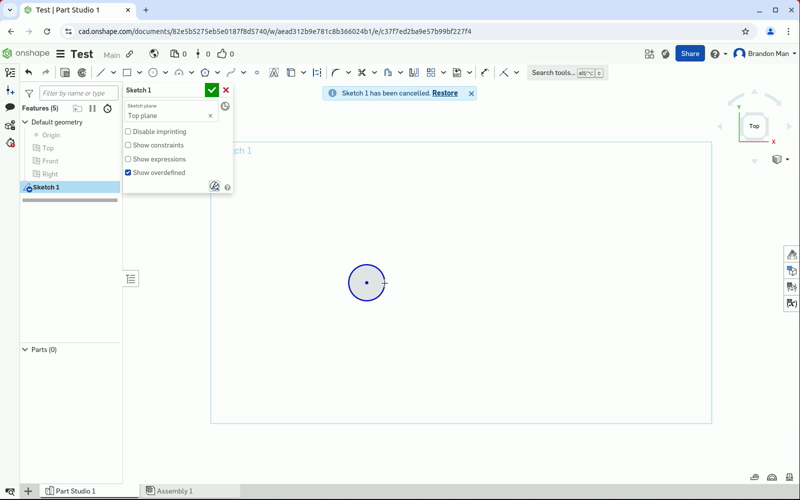
key_down(shift)
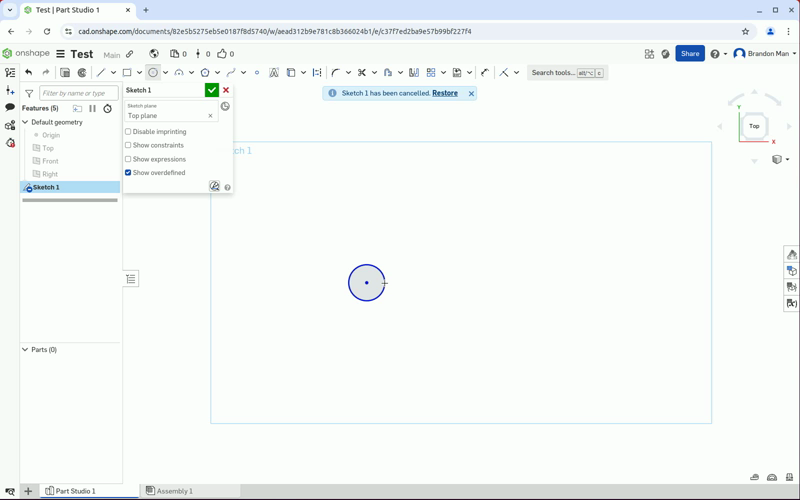
mouse_move(366, 282)
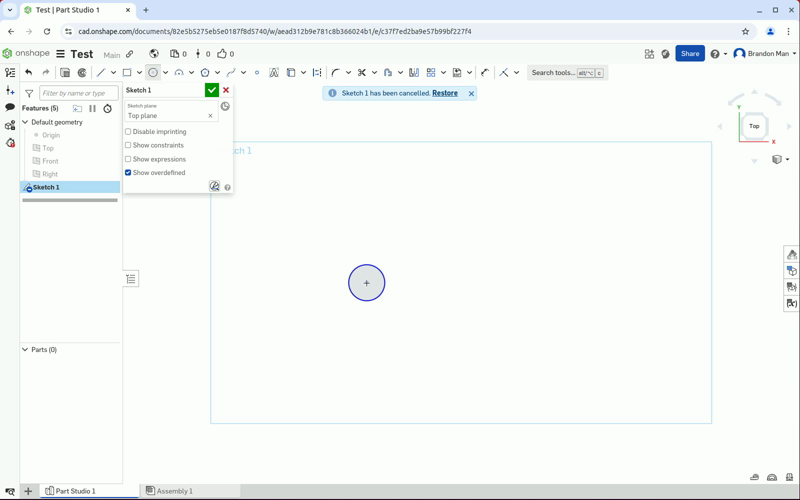
click(366, 282)
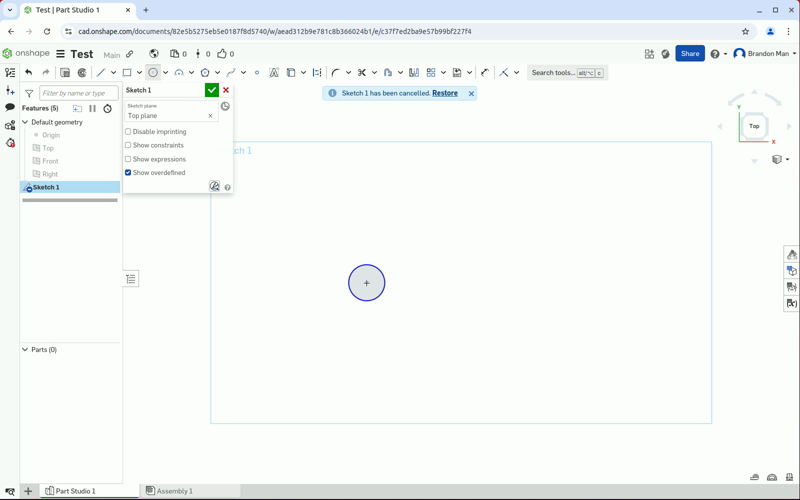
key_up(shift)
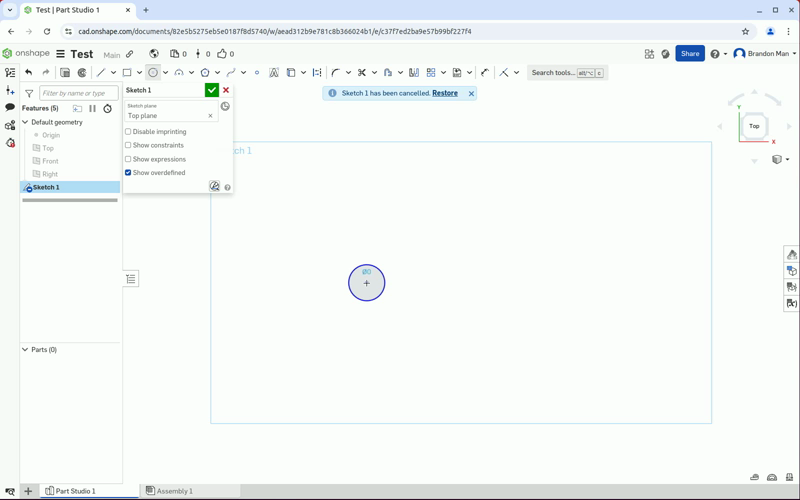
mouse_move(375, 282)
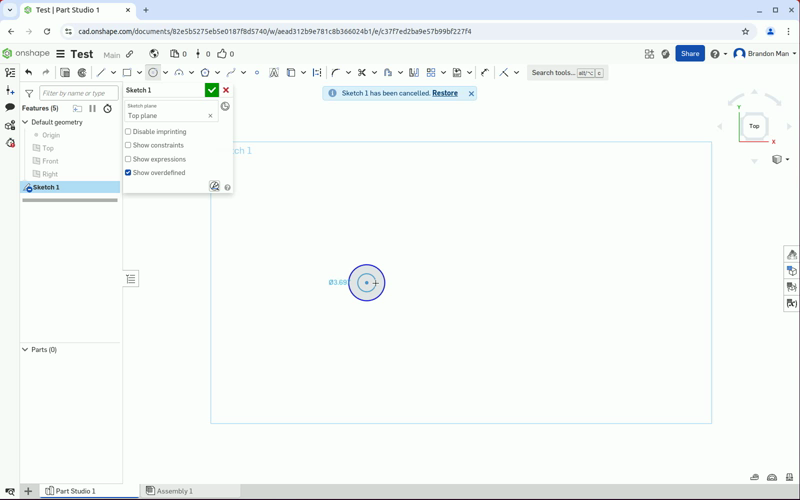
click(375, 282)
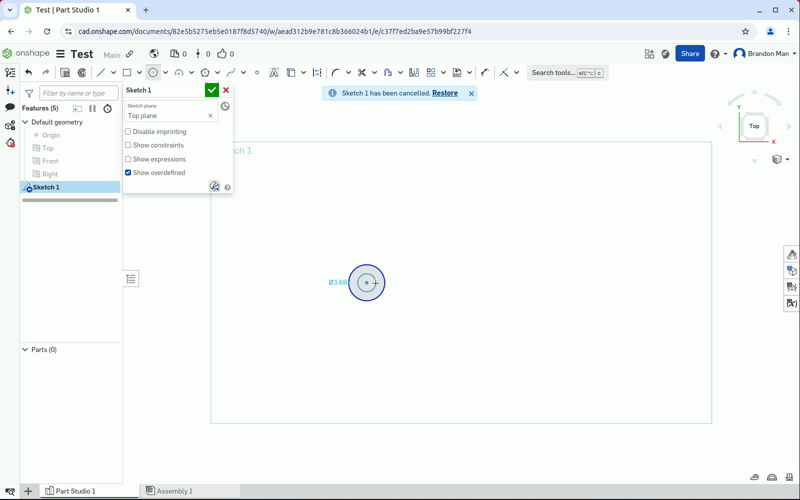
key(esc)
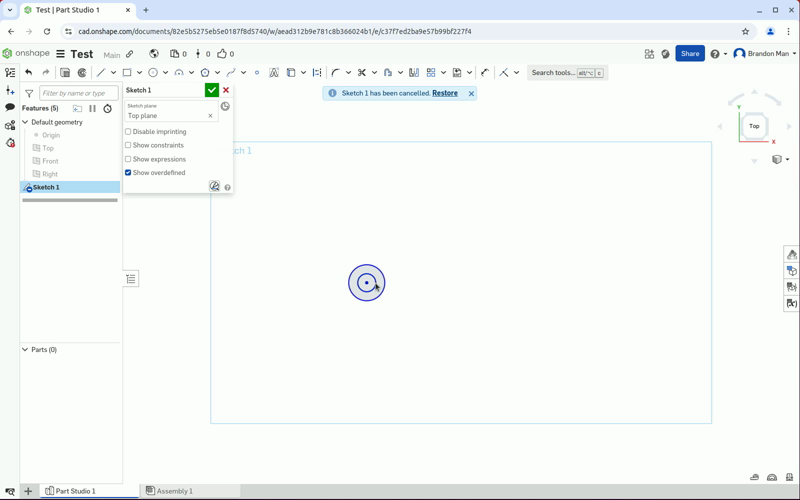
mouse_move(362, 299)
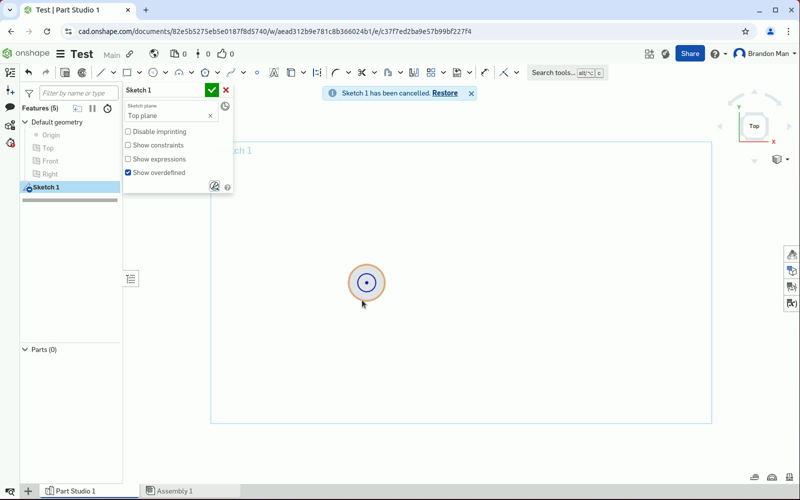
scroll(6)
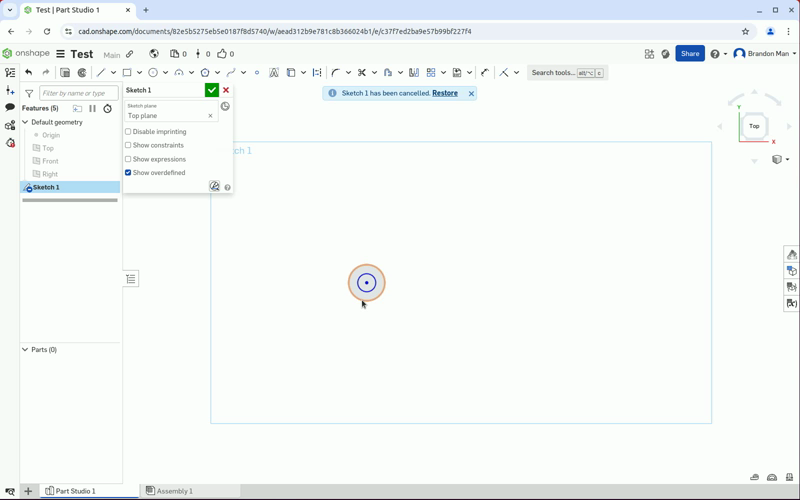
scroll(6)
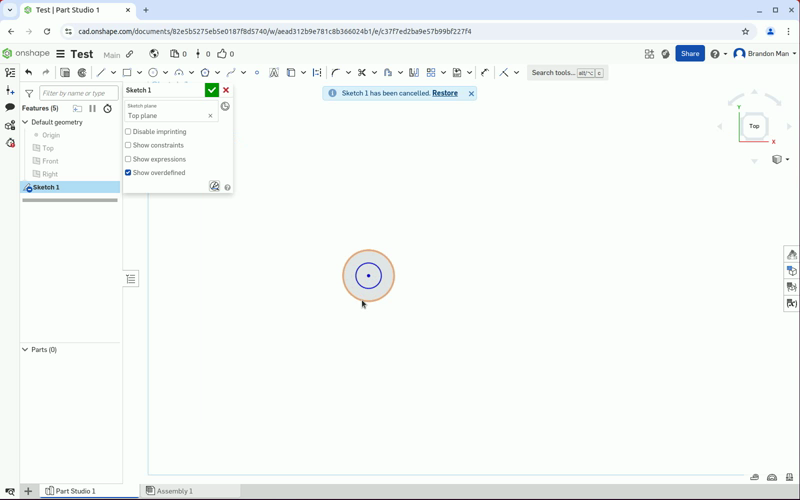
scroll(6)
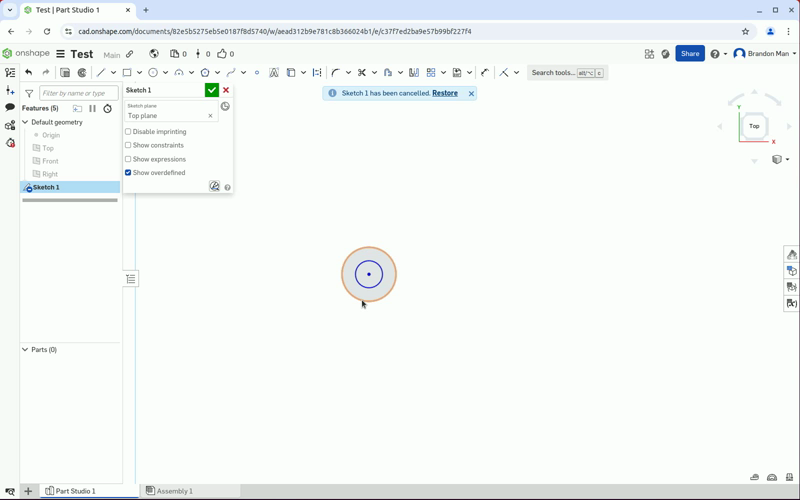
scroll(6)
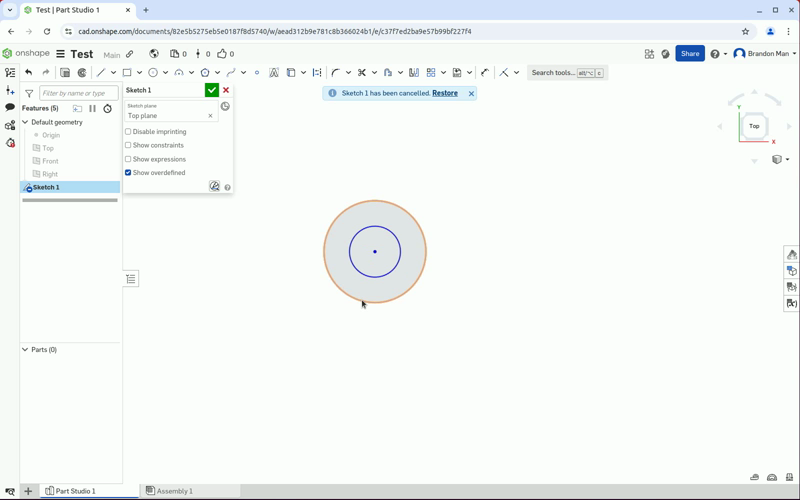
scroll(6)
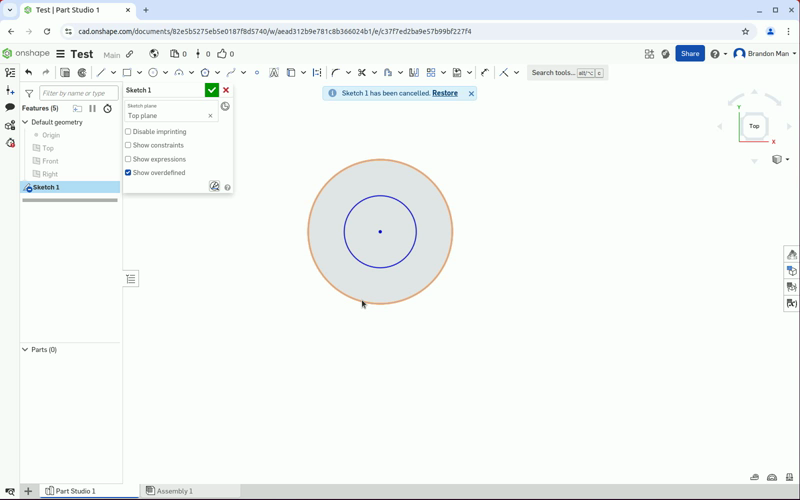
scroll(6)
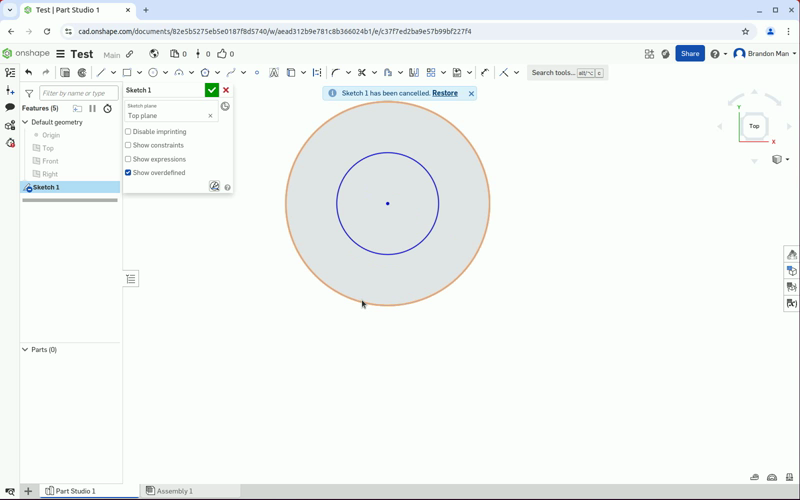
scroll(6)
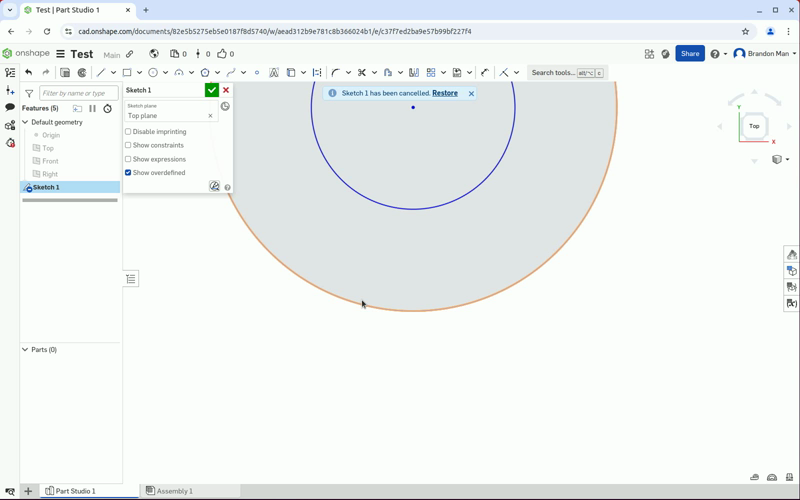
click(362, 299)
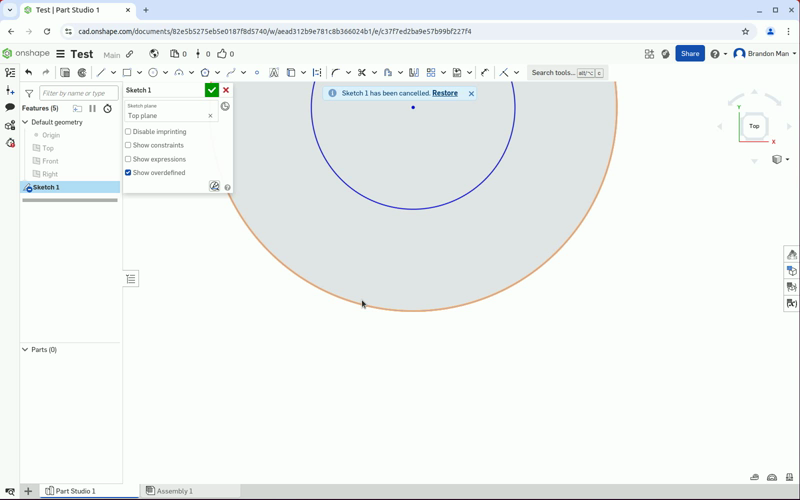
scroll(-6)
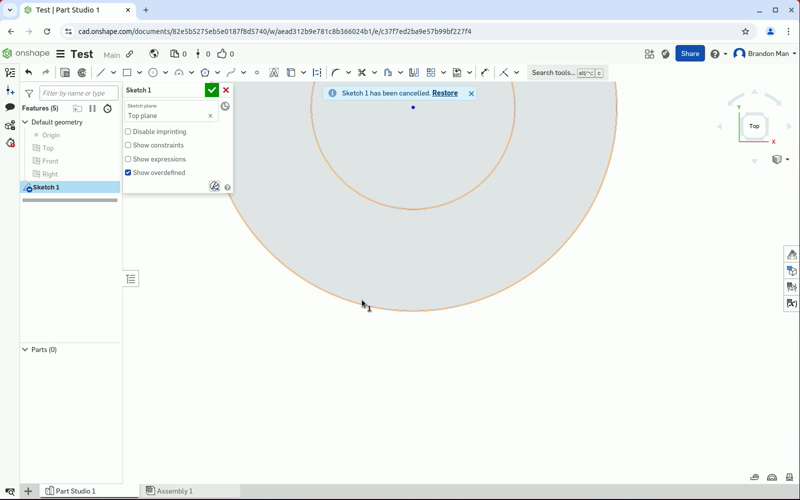
scroll(-6)
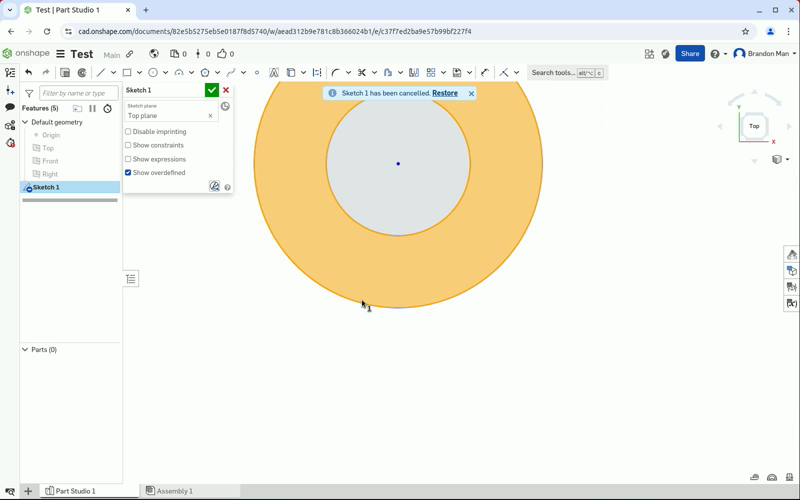
scroll(-6)
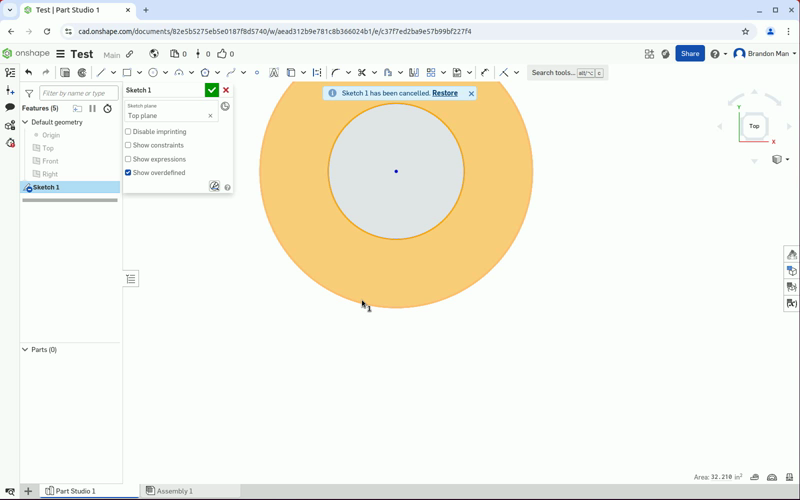
scroll(-6)
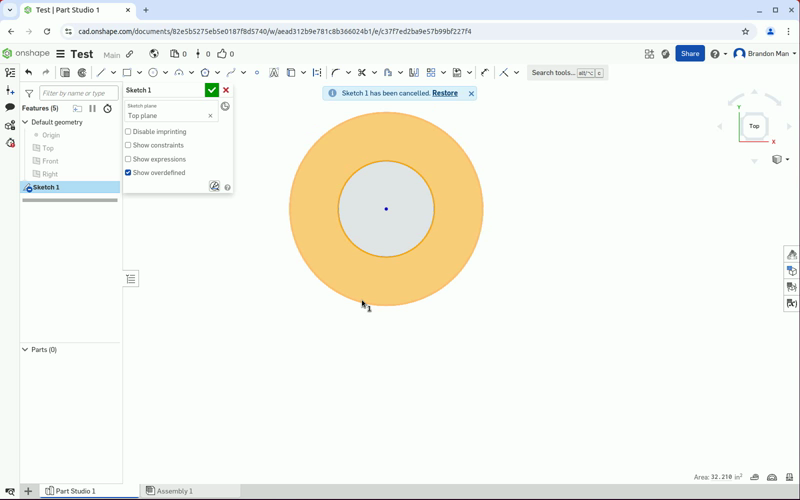
scroll(-6)
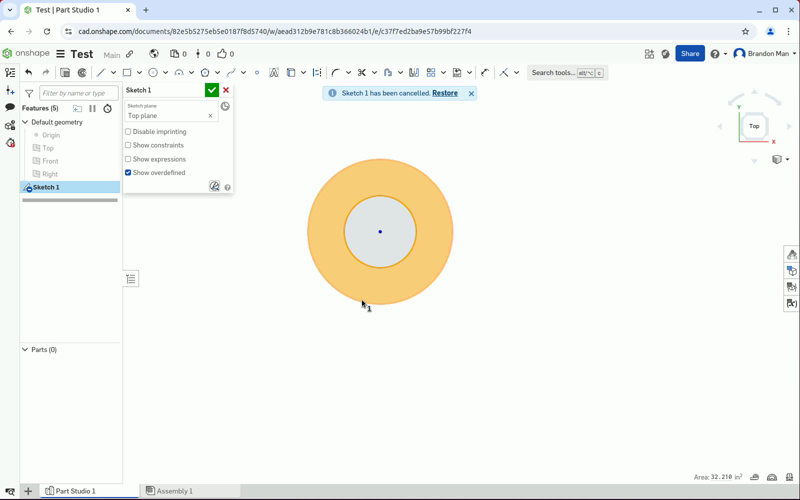
scroll(-6)
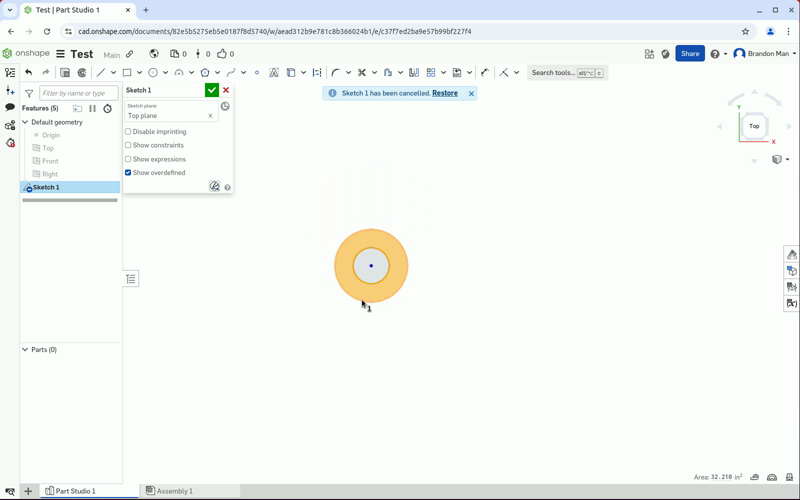
scroll(-6)
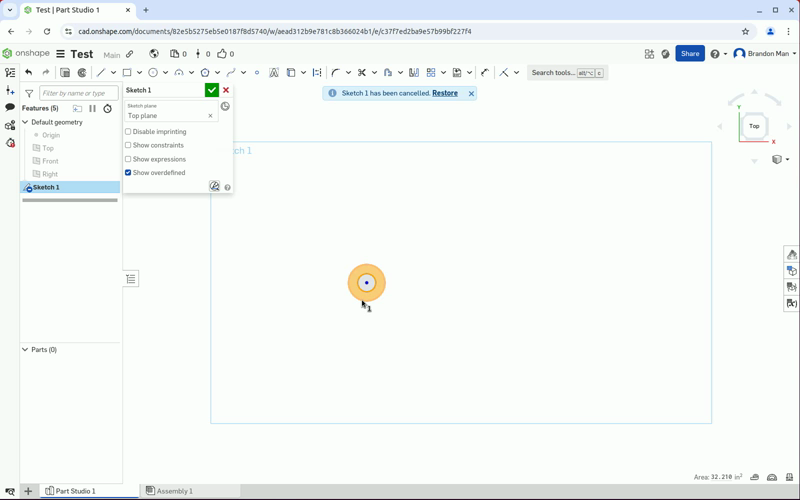
mouse_move(73, 352)
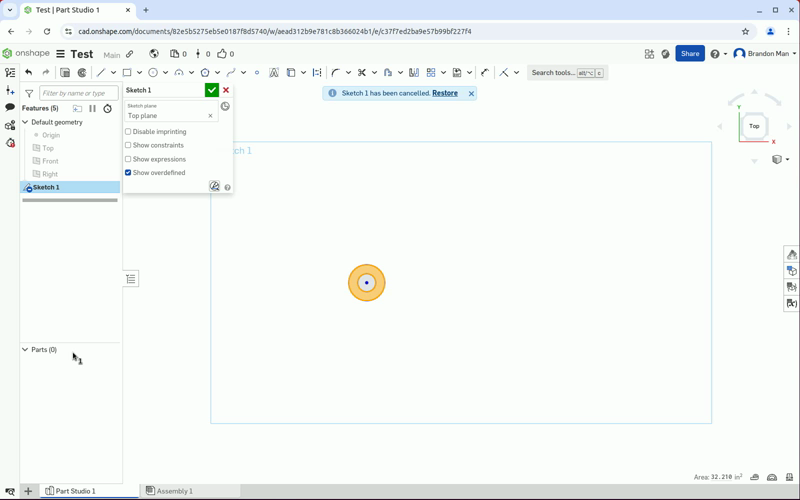
key(shift+y)
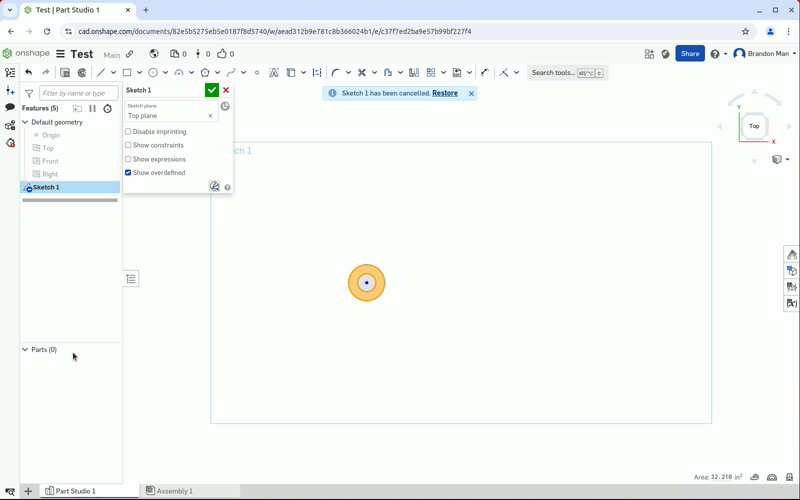
key(shift+e)
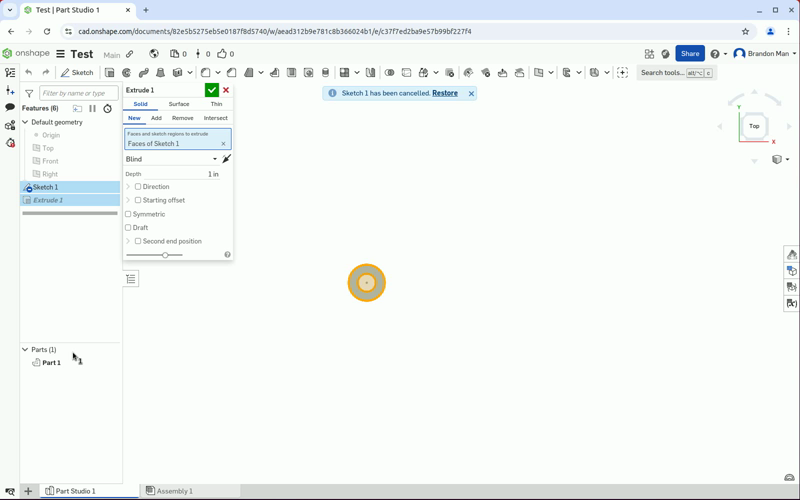
mouse_move(143, 106)
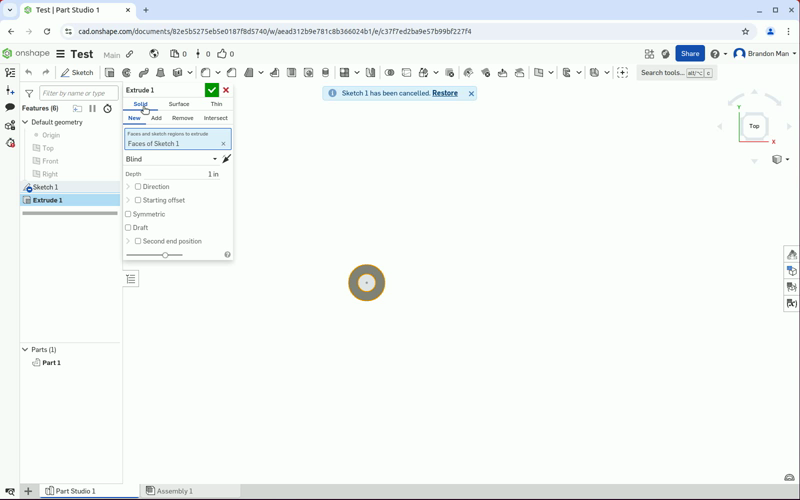
click(143, 106)
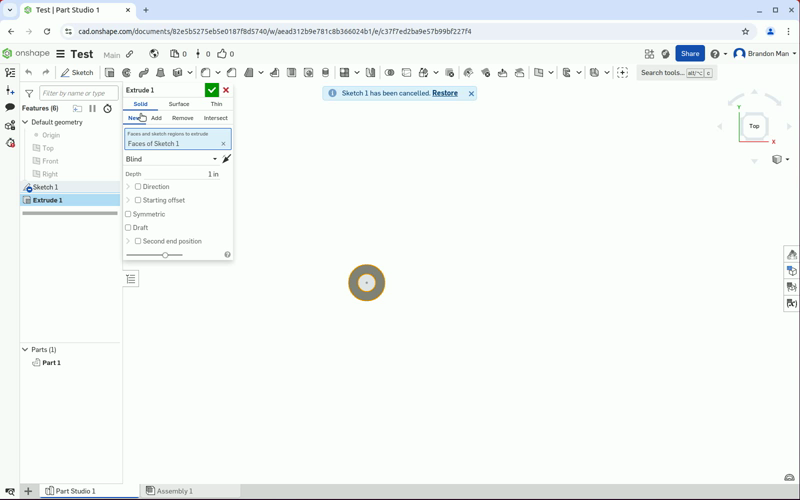
mouse_move(137, 120)
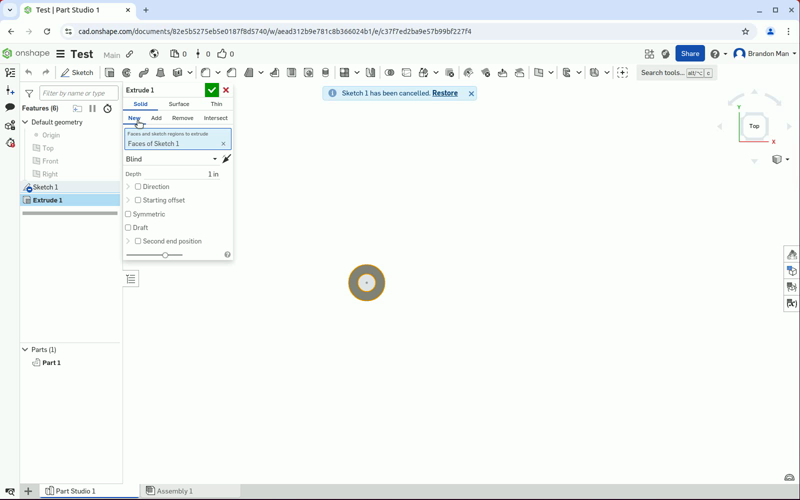
click(137, 120)
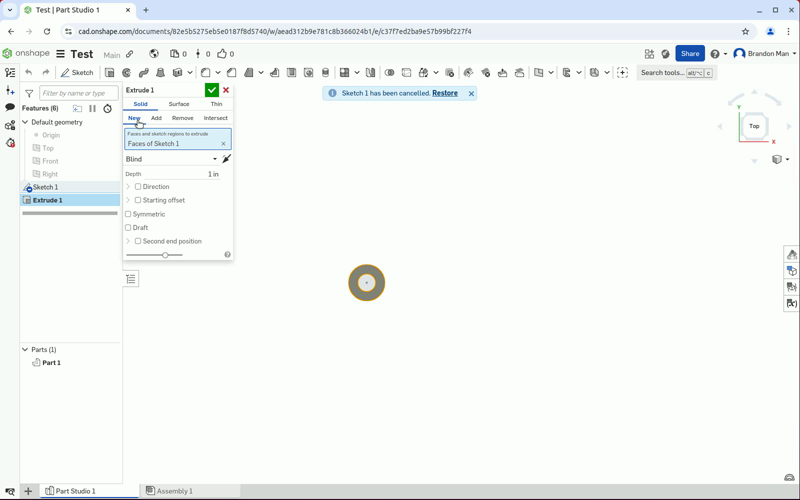
key(tab, 4)
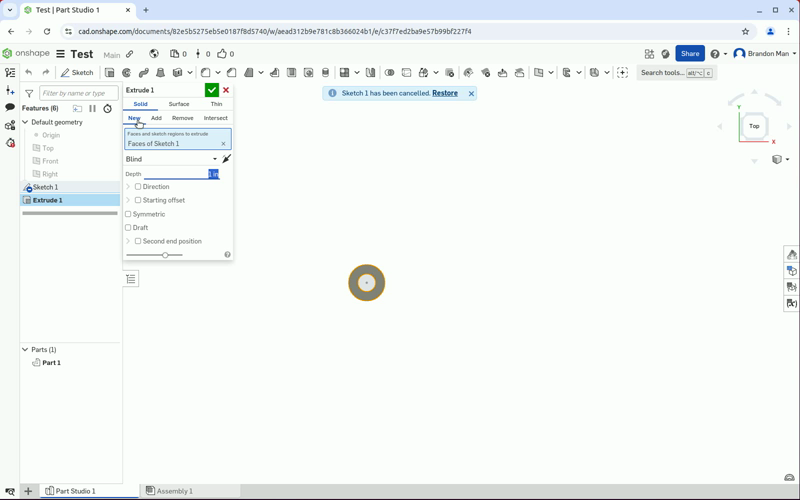
text(7.221)
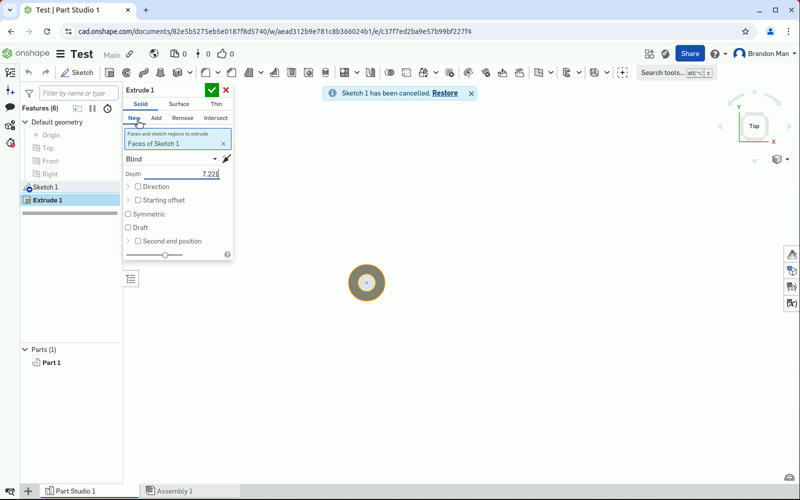
key(enter)
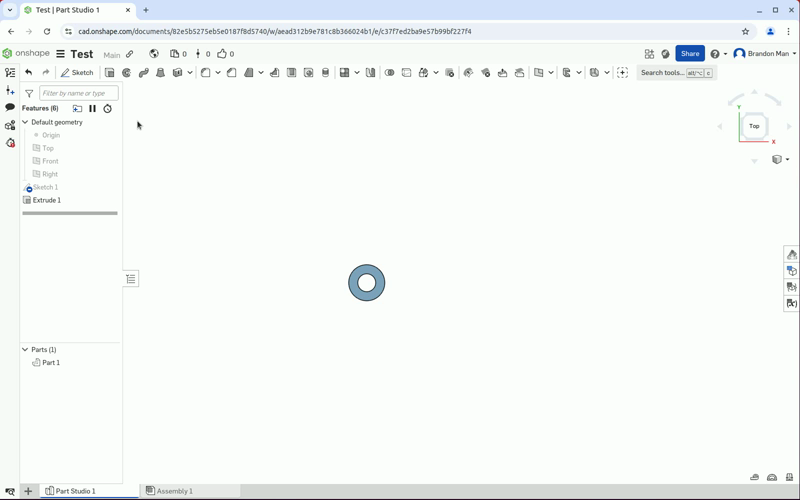
key(shift+h)
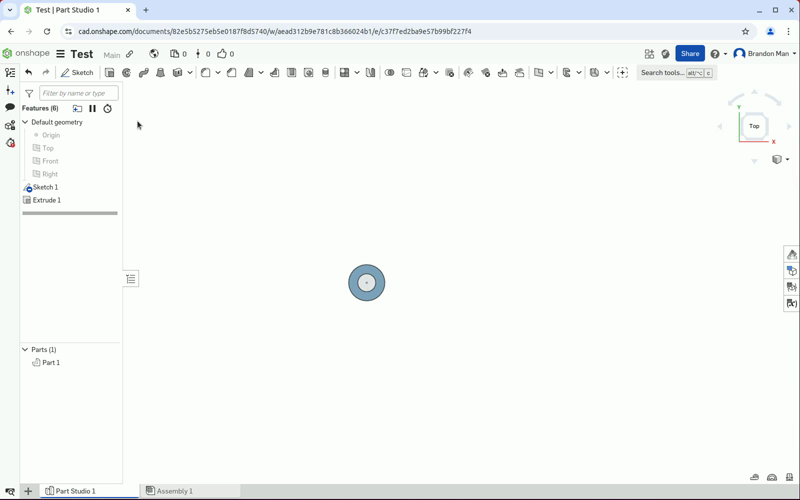
key(shift+h)
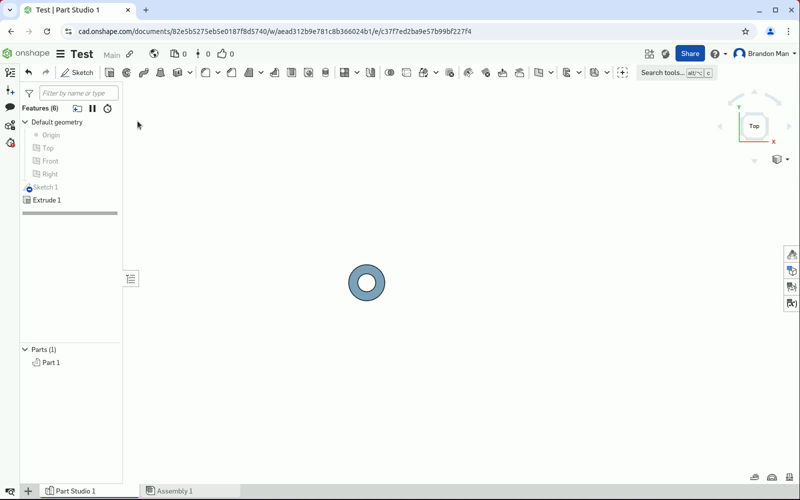
mouse_move(73, 189)
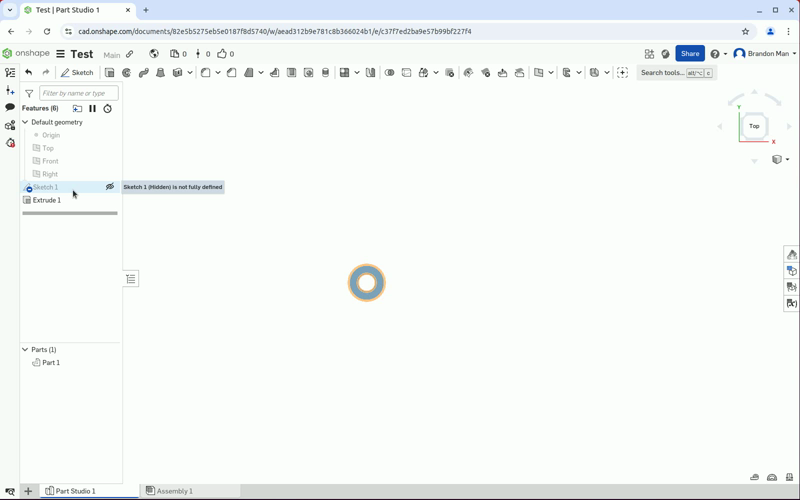
click(73, 189)
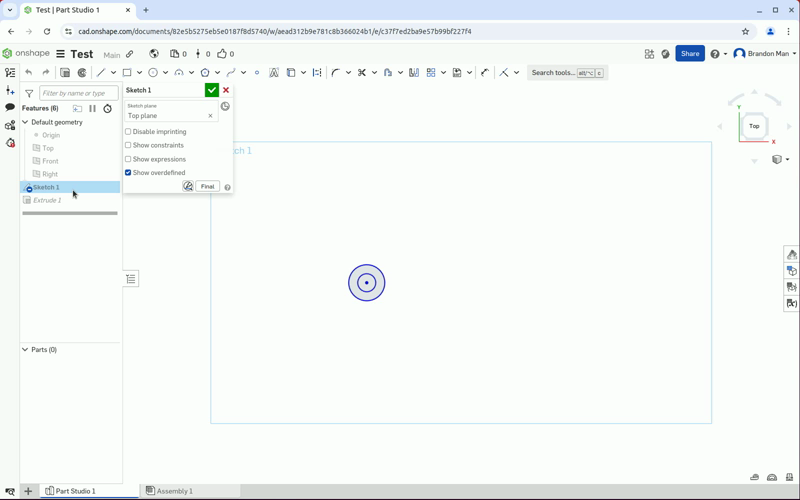
mouse_move(229, 92)
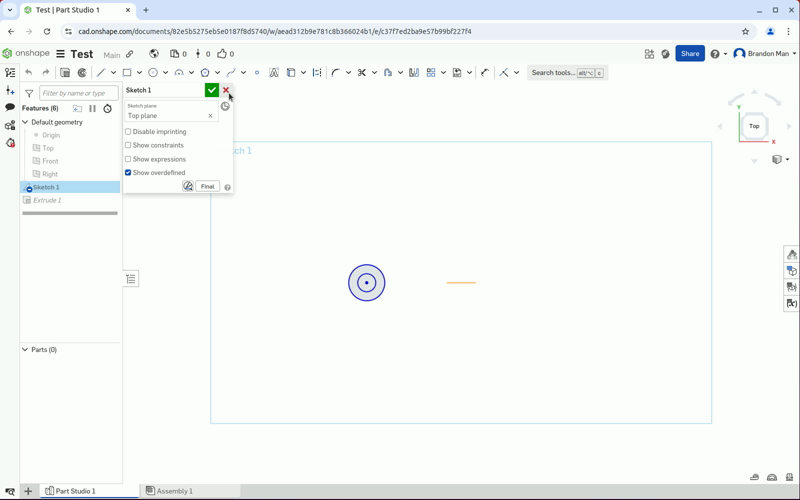
click(229, 92)
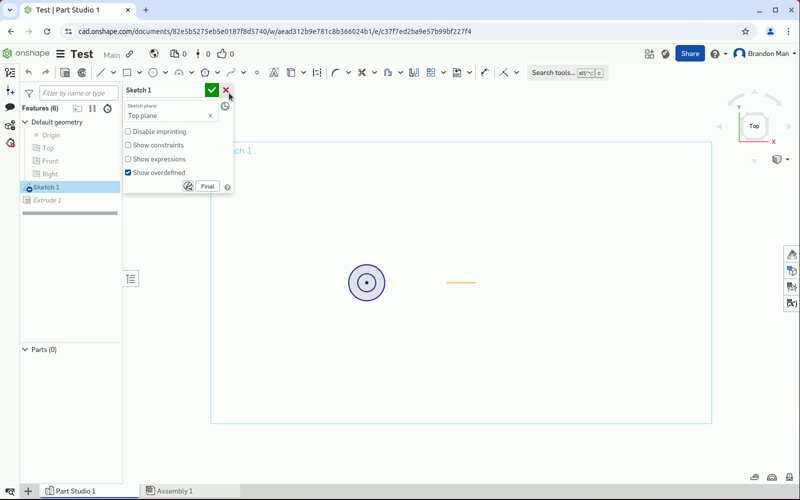
key(shift+s)
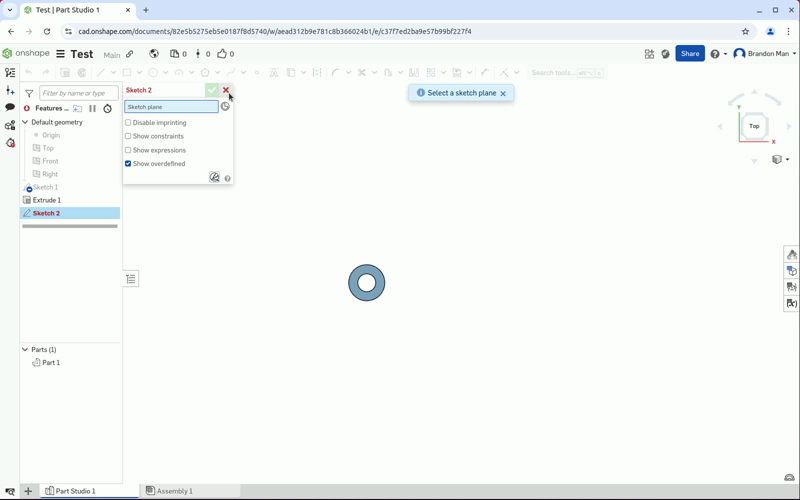
mouse_move(73, 150)
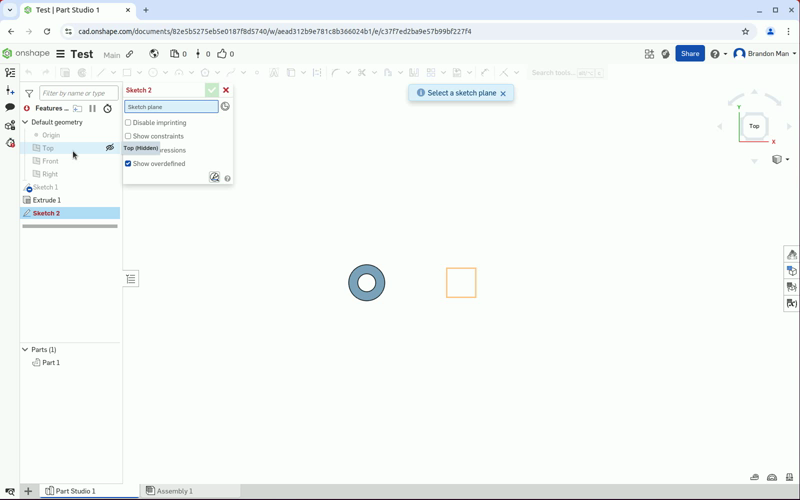
click(73, 150)
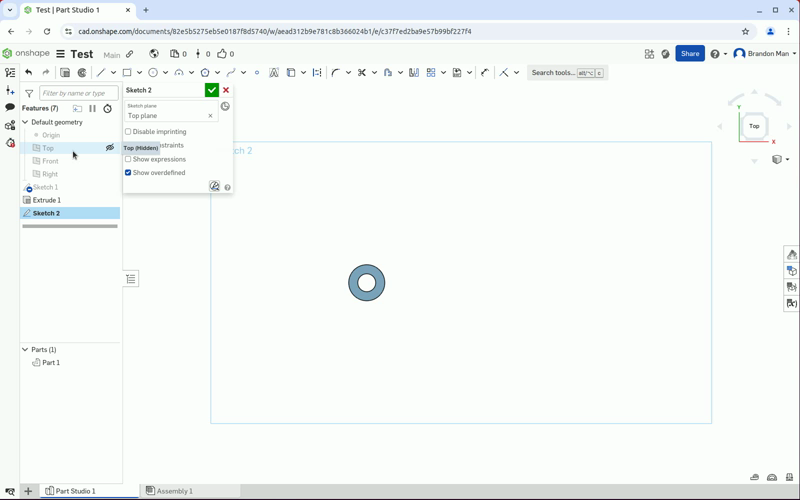
mouse_move(73, 352)
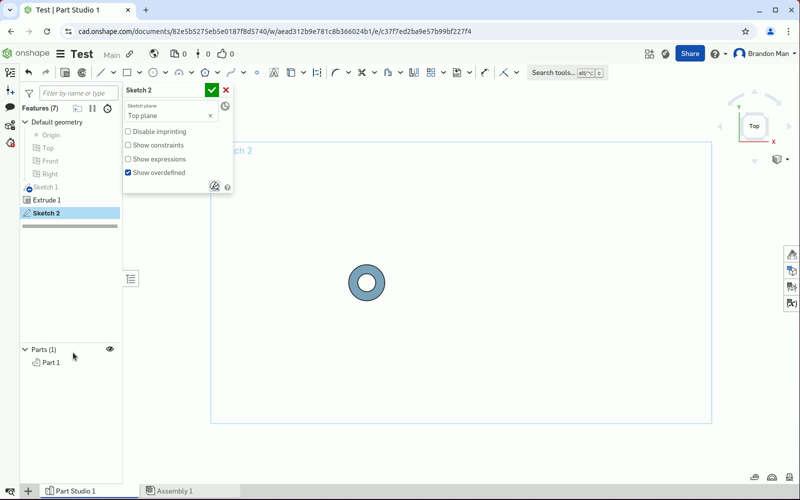
key(y)
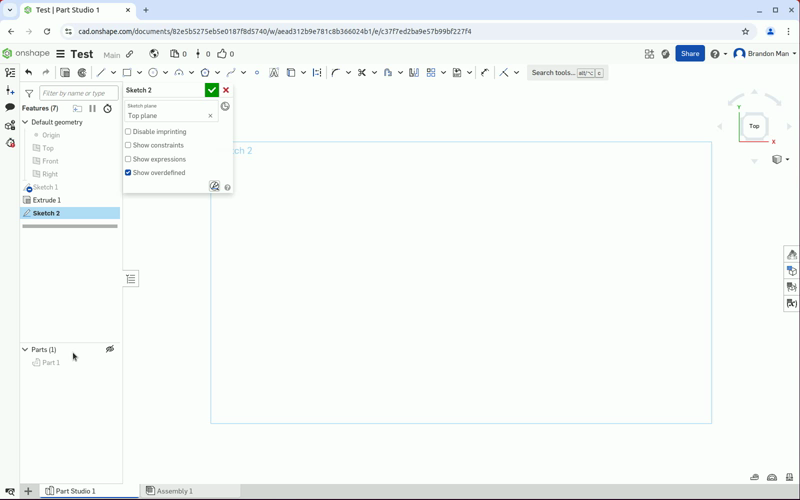
key(l)
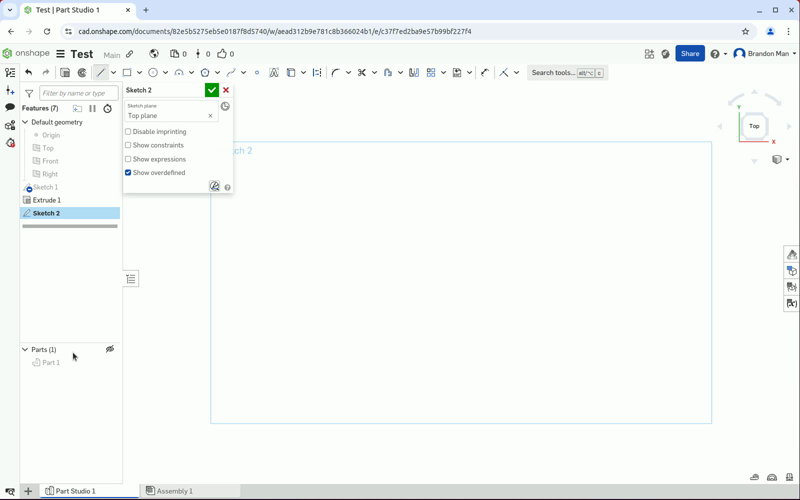
key_down(shift)
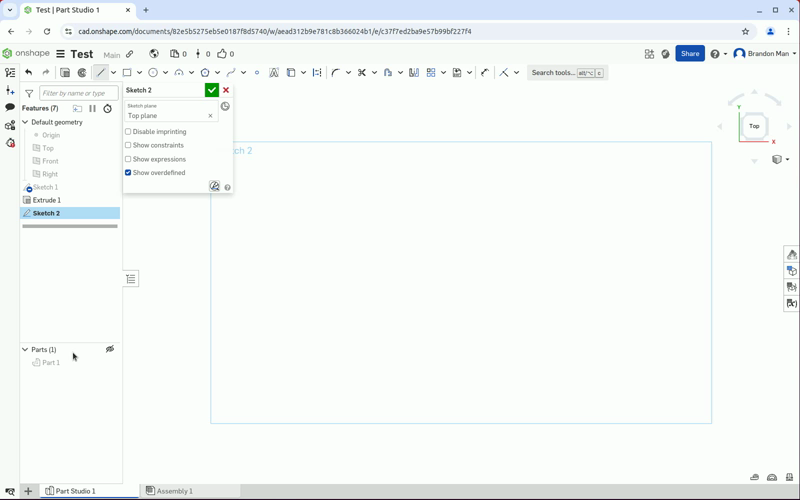
mouse_move(365, 300)
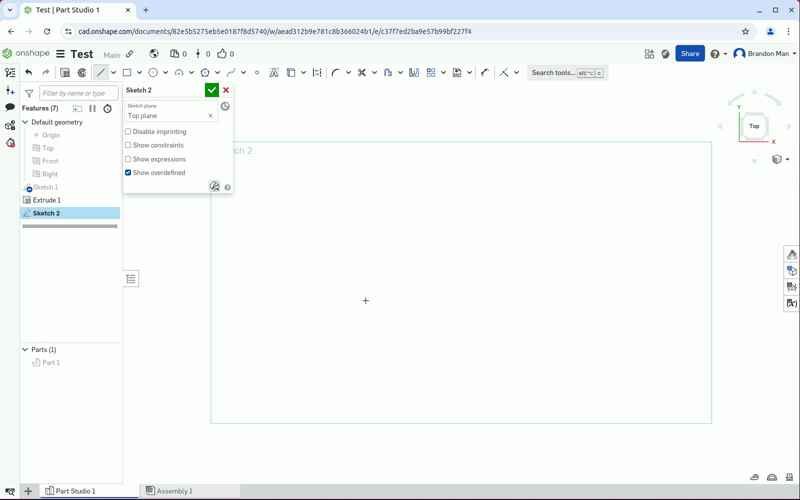
click(365, 300)
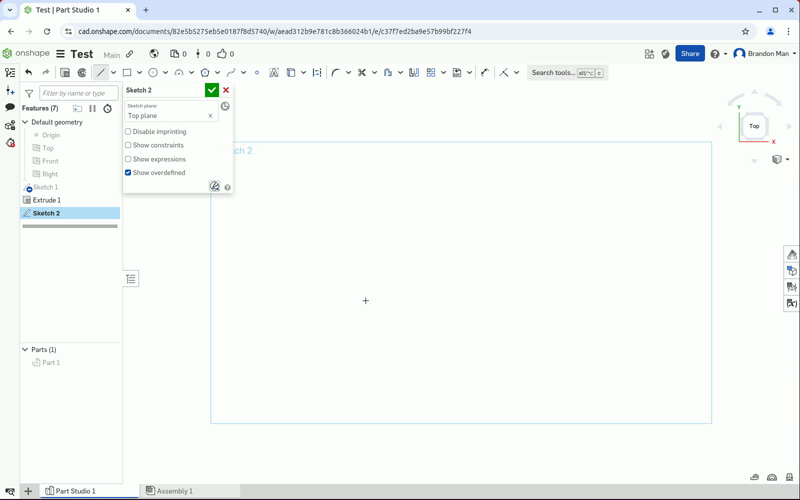
key_up(shift)
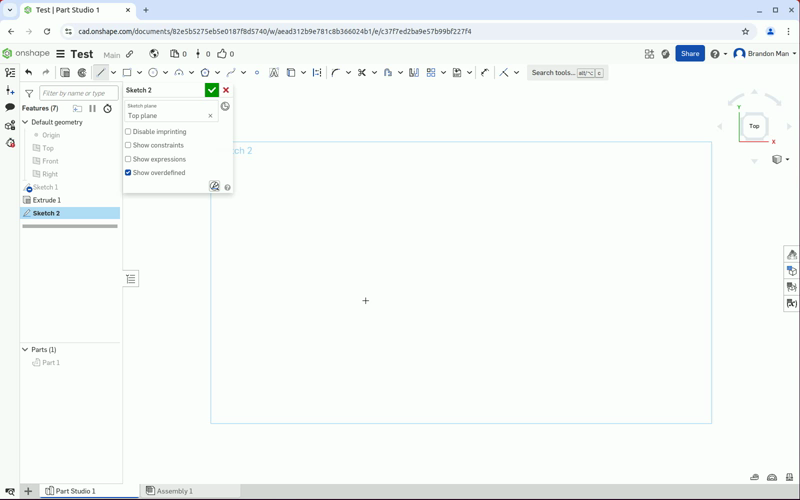
key_down(shift)
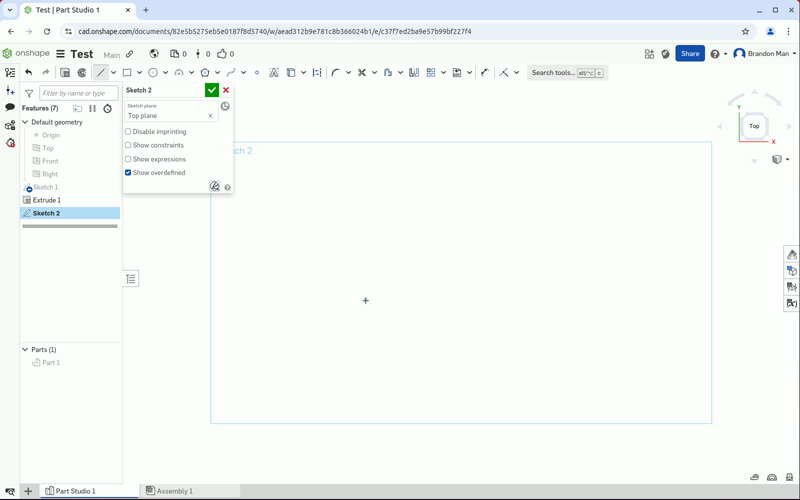
mouse_move(436, 300)
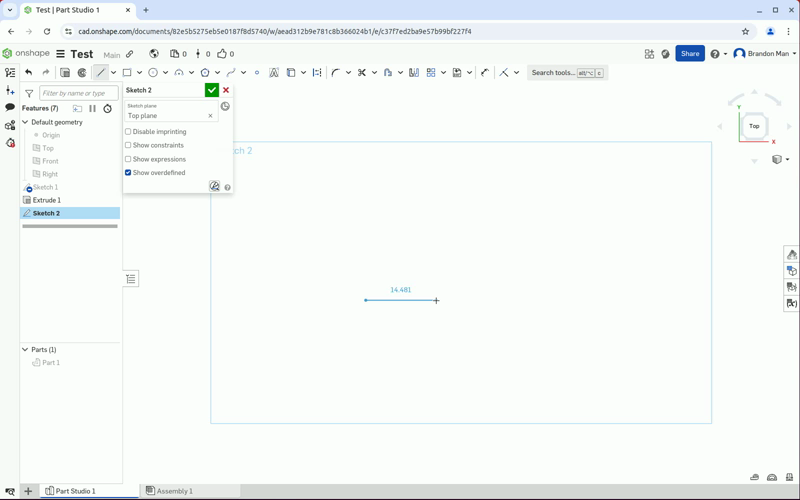
click(436, 300)
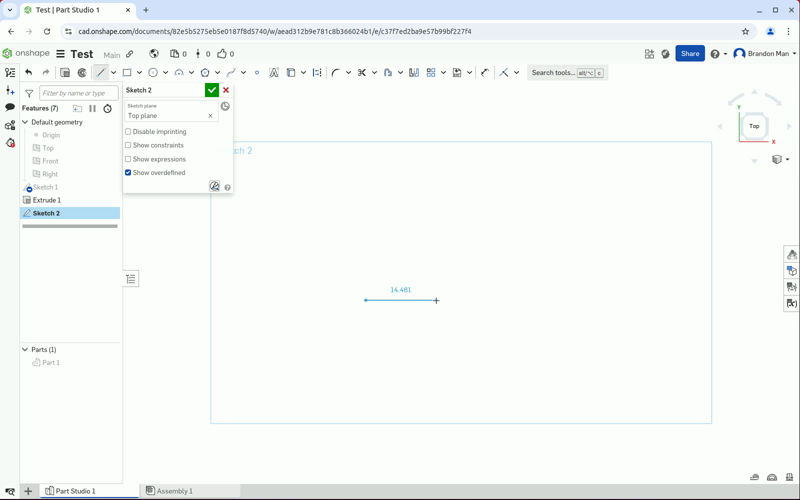
key_up(shift)
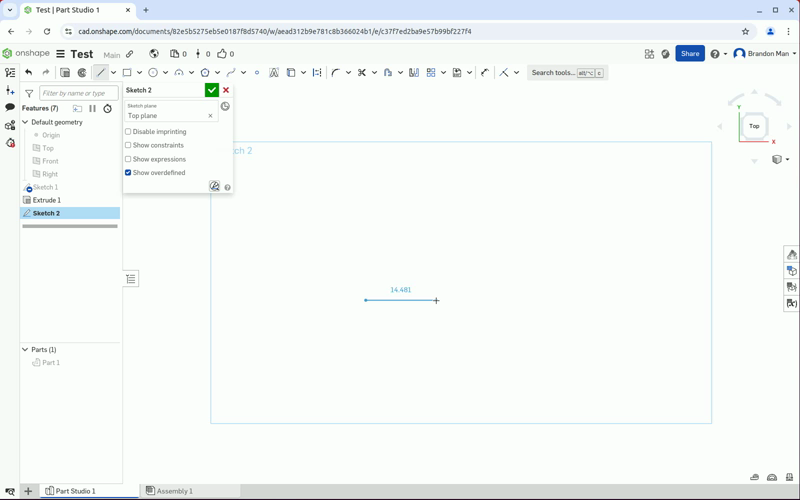
key_down(shift)
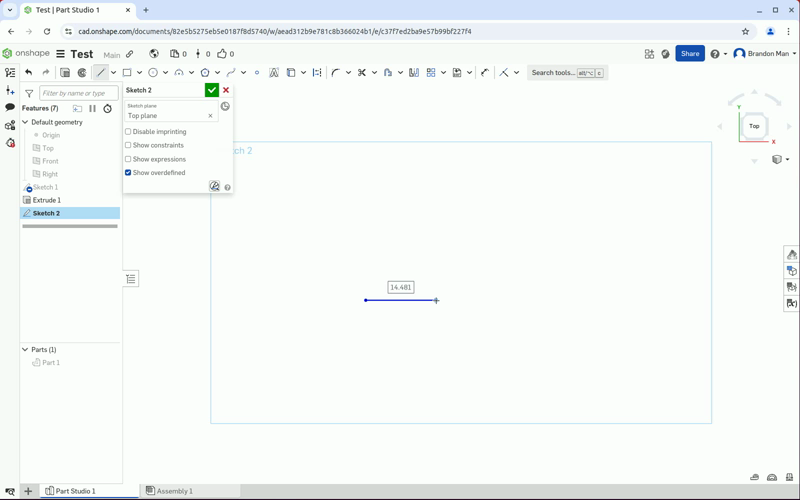
mouse_move(466, 300)
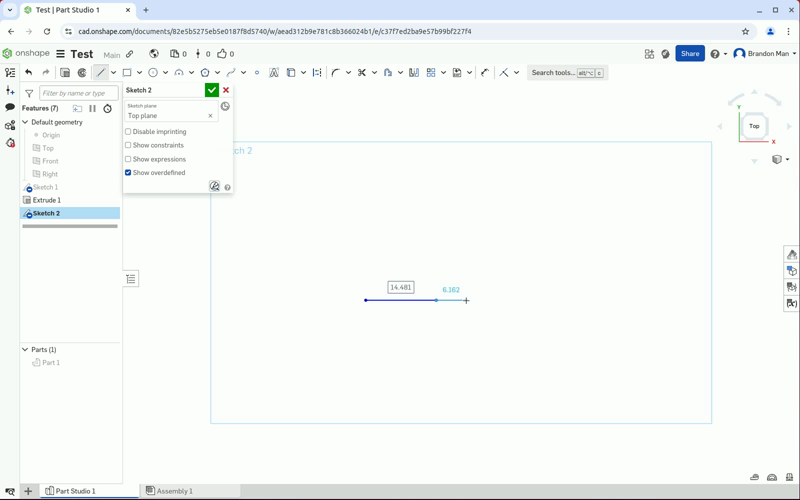
mouse_move(436, 264)
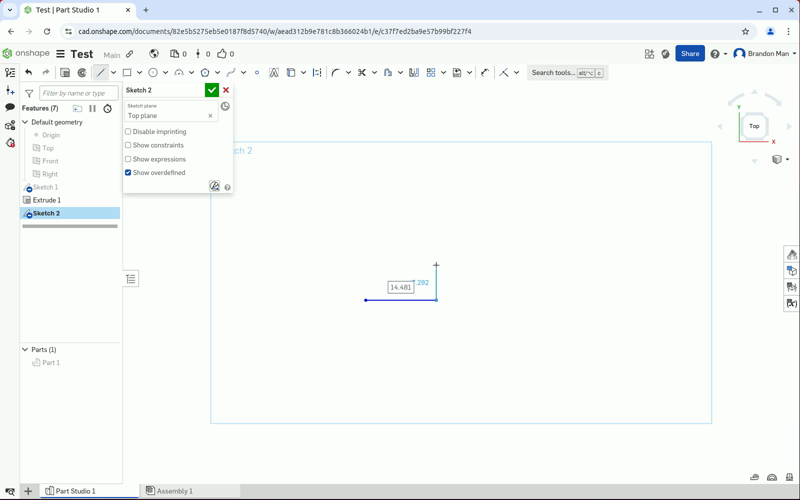
click(436, 264)
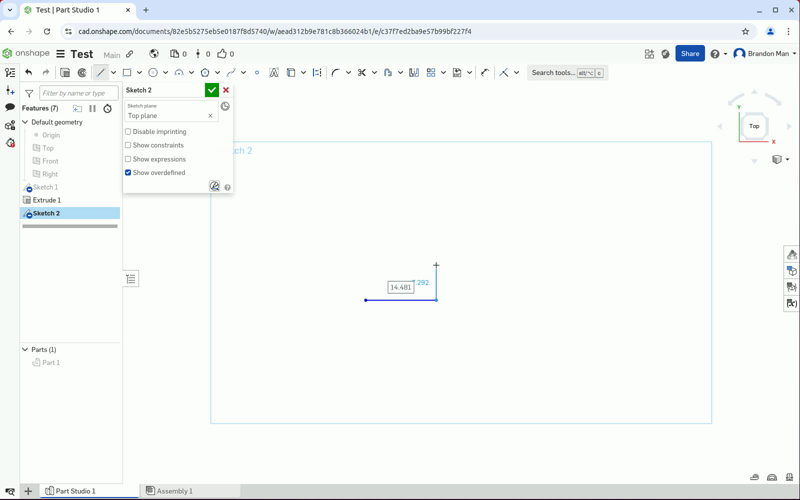
key_up(shift)
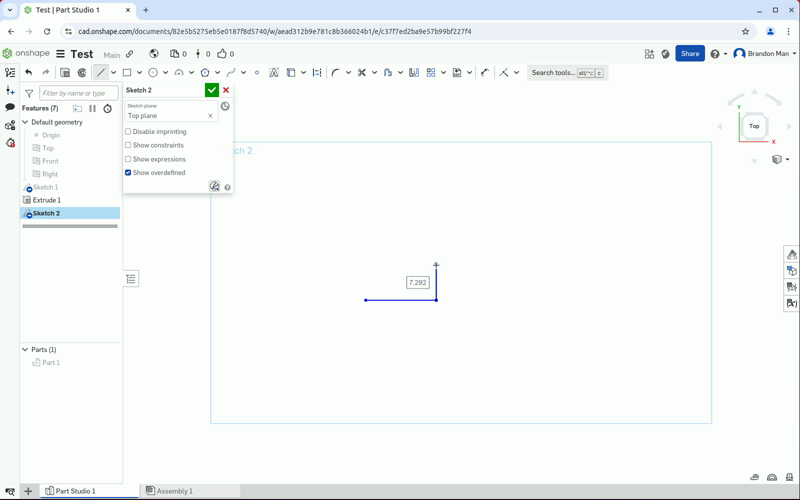
key_down(shift)
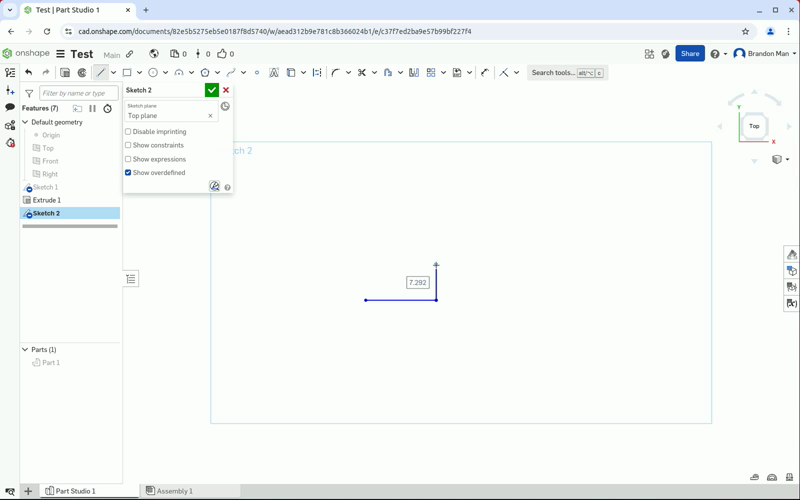
mouse_move(365, 264)
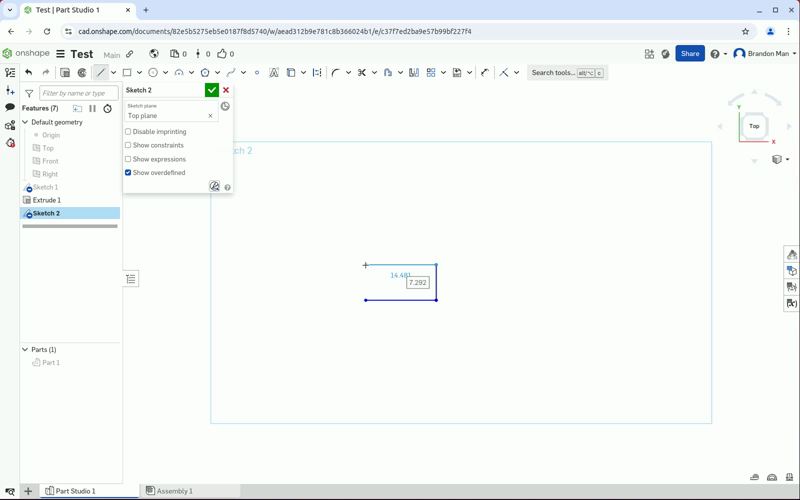
click(365, 264)
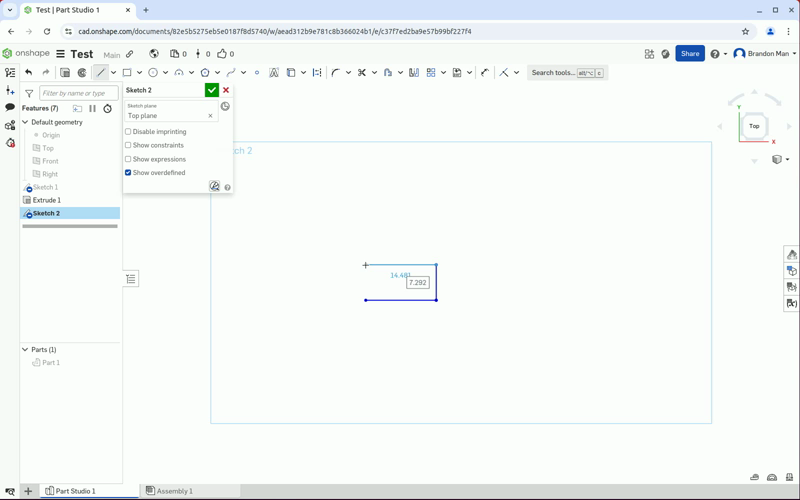
key_up(shift)
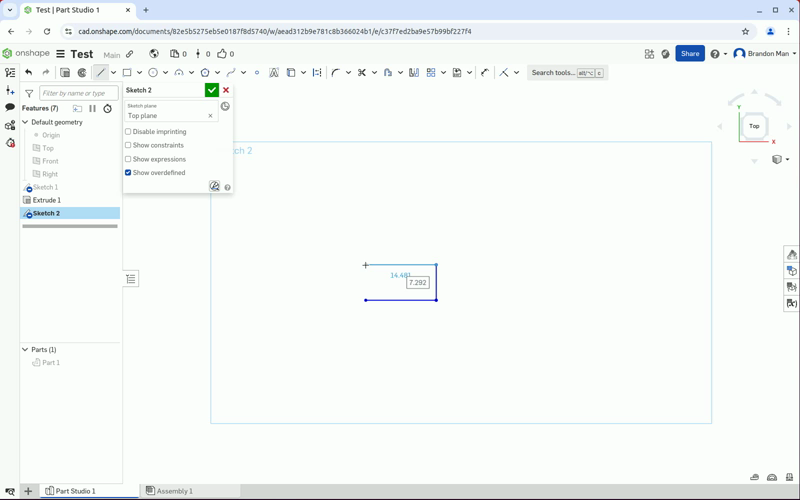
key(esc)
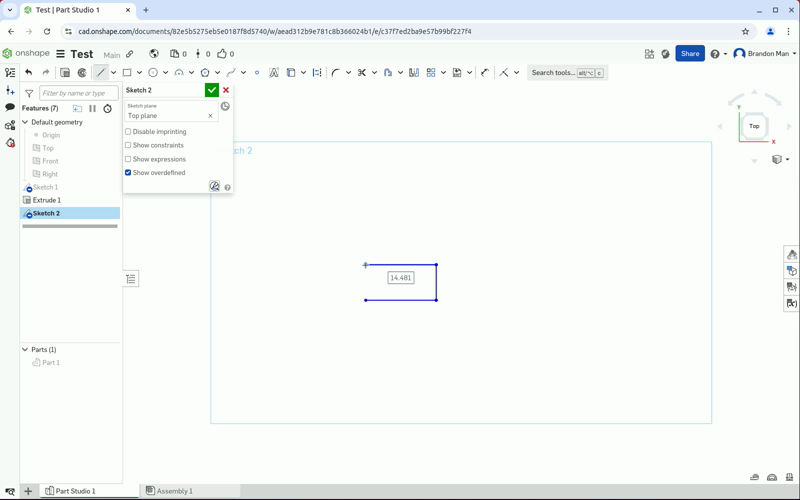
key(a)
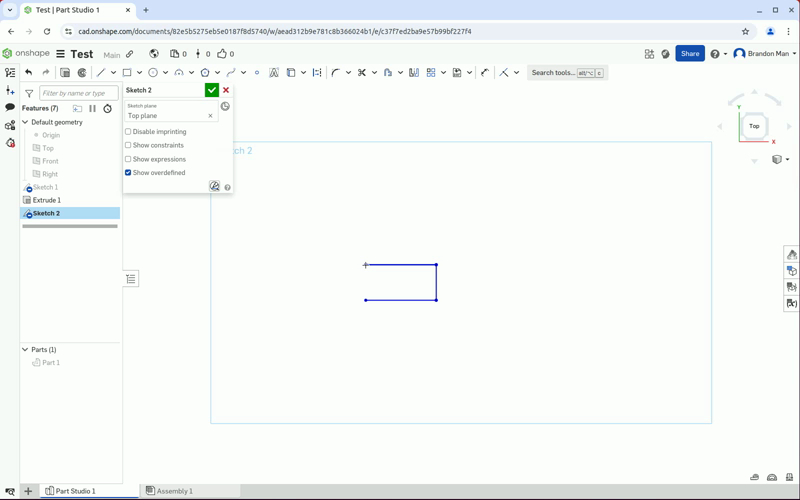
mouse_move(365, 264)
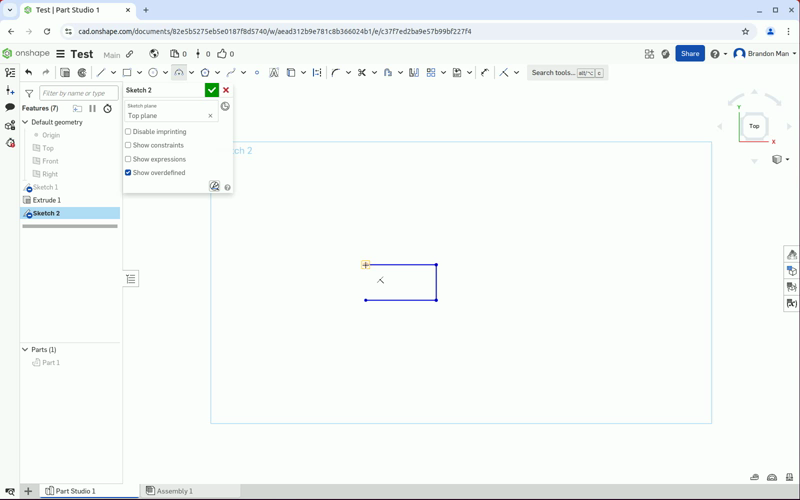
click(365, 264)
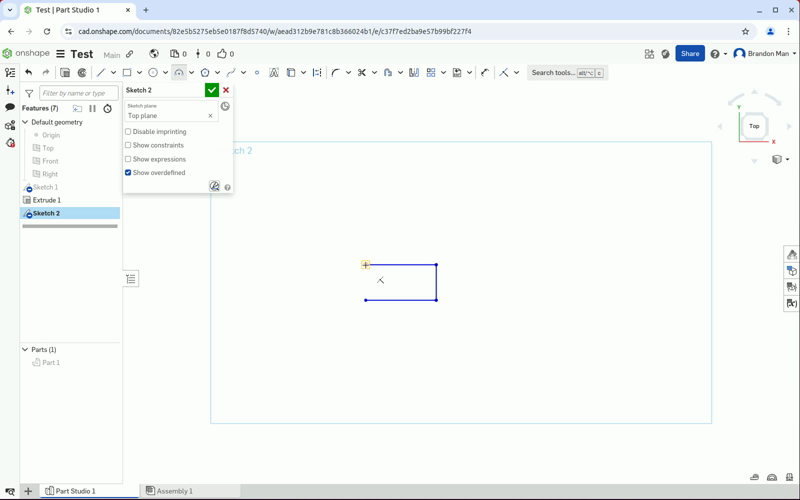
mouse_move(365, 300)
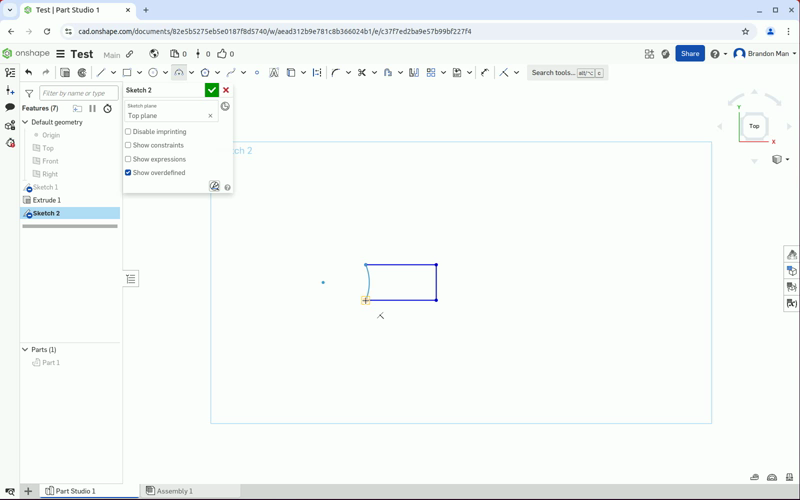
click(365, 300)
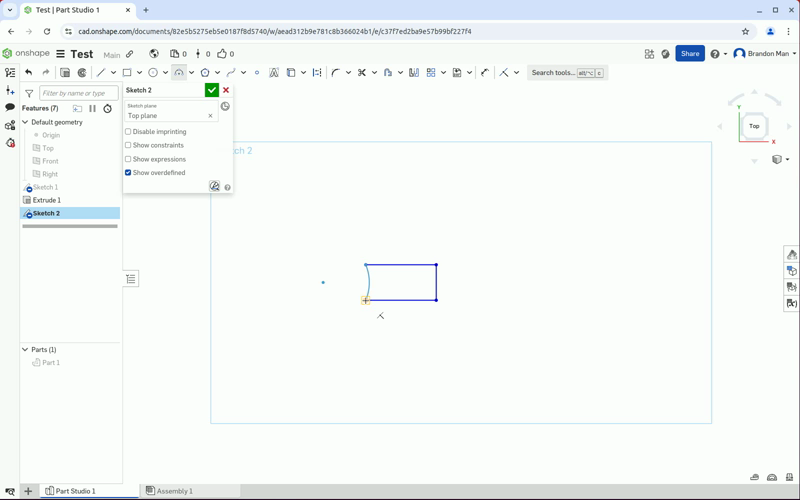
key_down(shift)
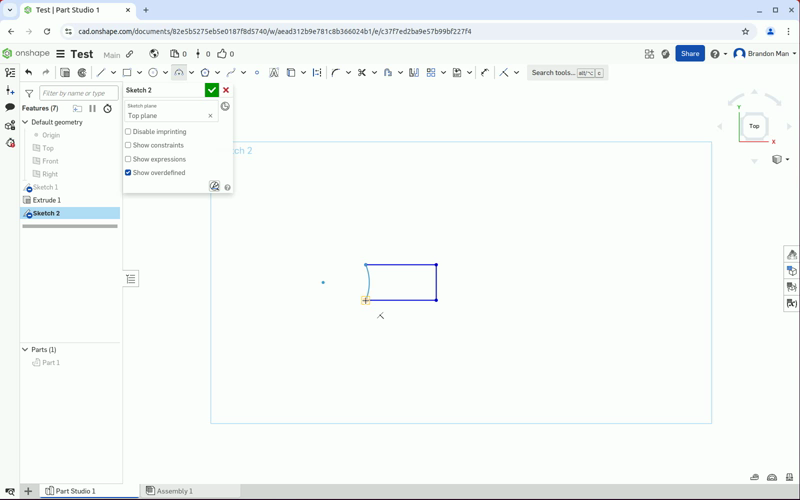
mouse_move(383, 282)
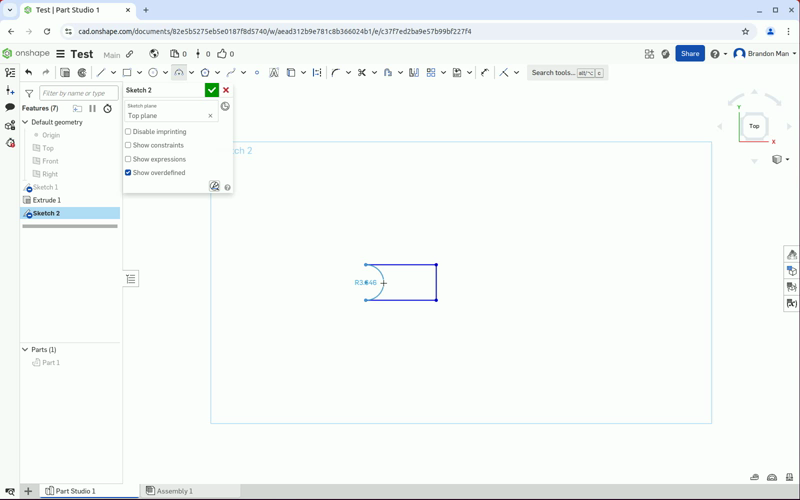
click(383, 282)
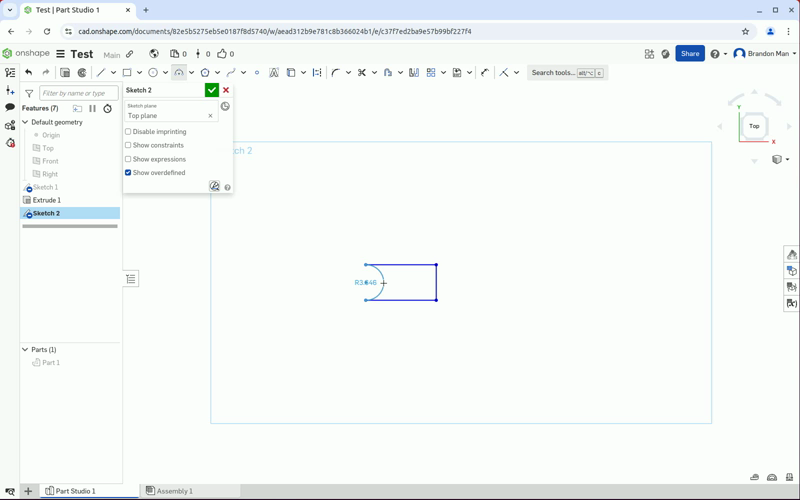
key_up(shift)
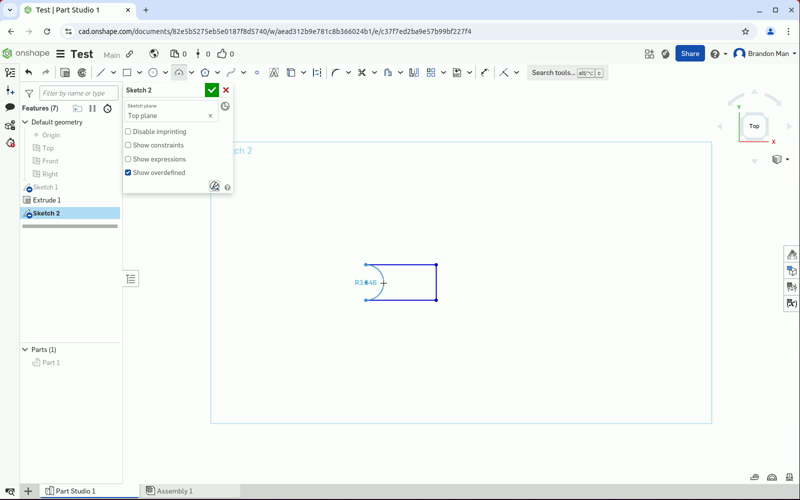
key(esc)
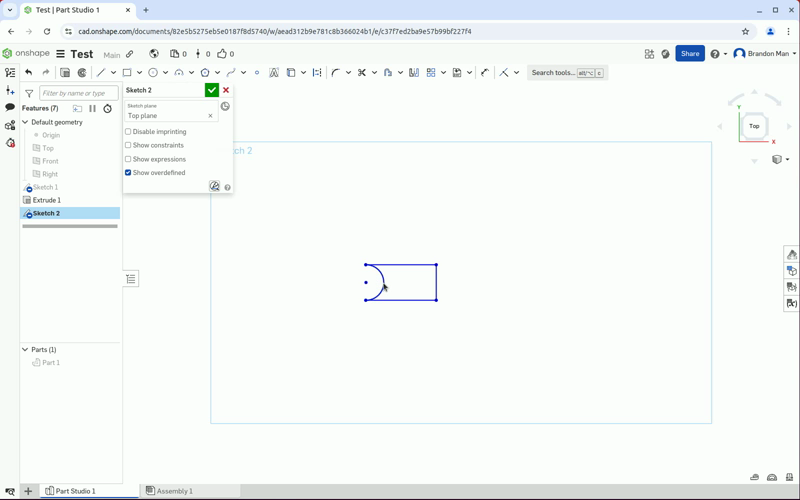
mouse_move(410, 267)
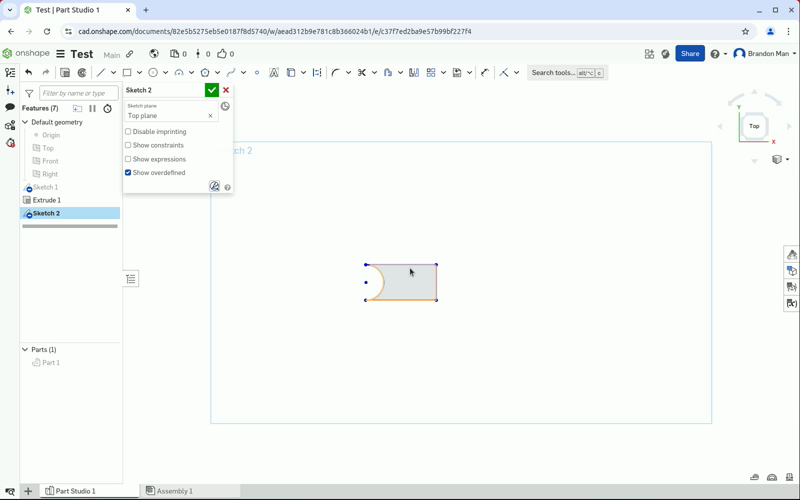
scroll(6)
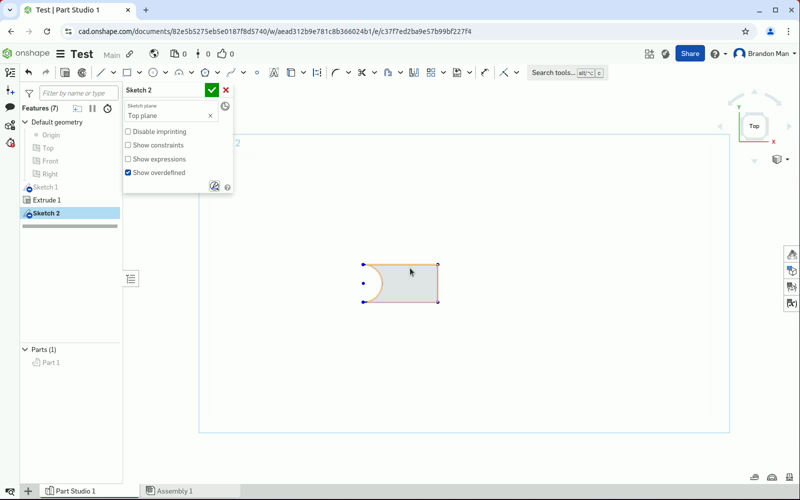
scroll(6)
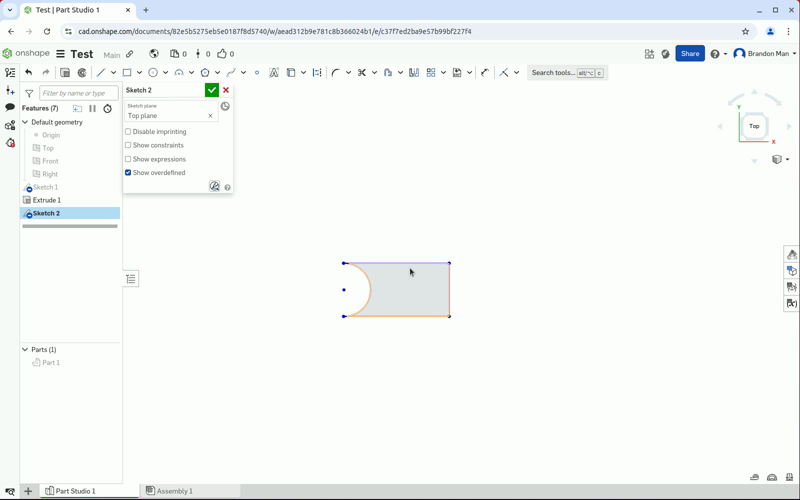
scroll(6)
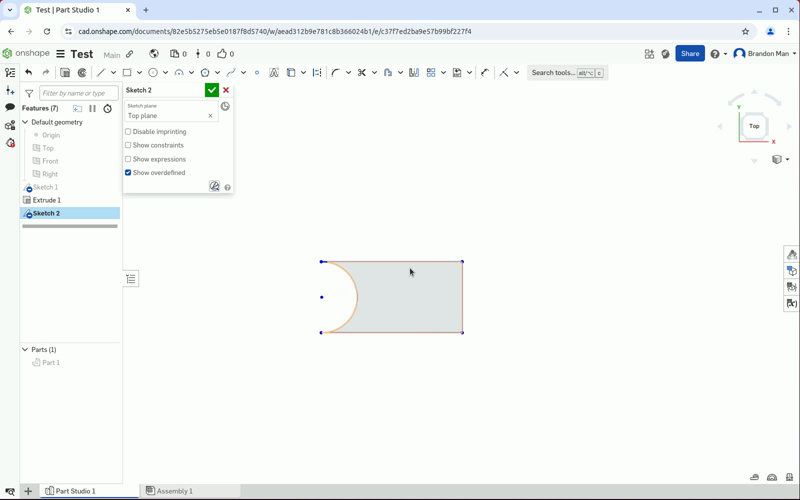
scroll(6)
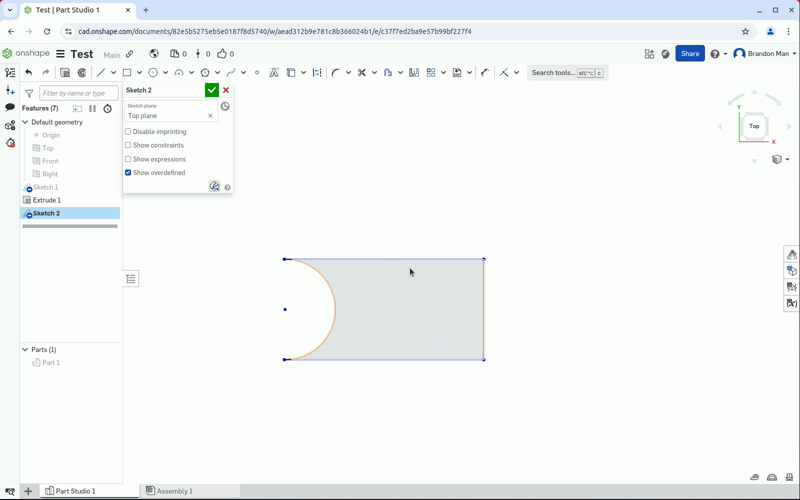
scroll(6)
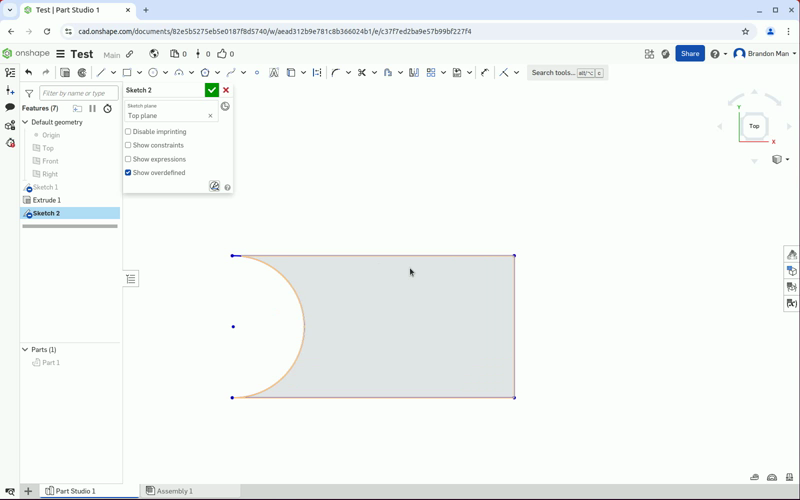
scroll(6)
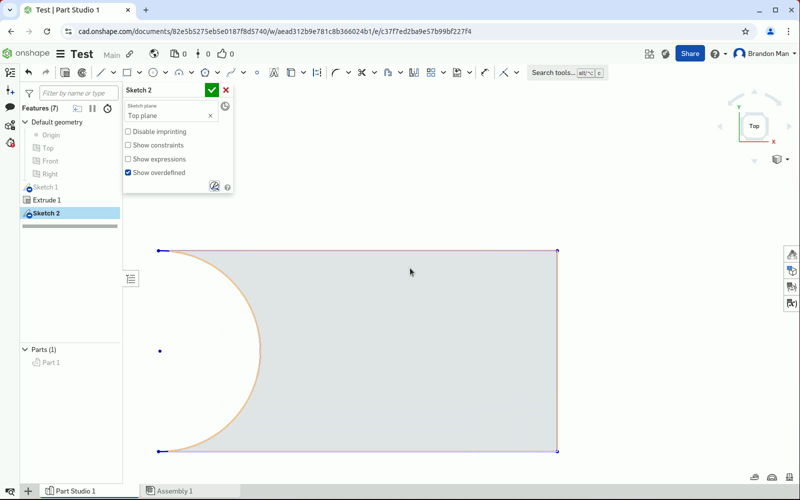
scroll(6)
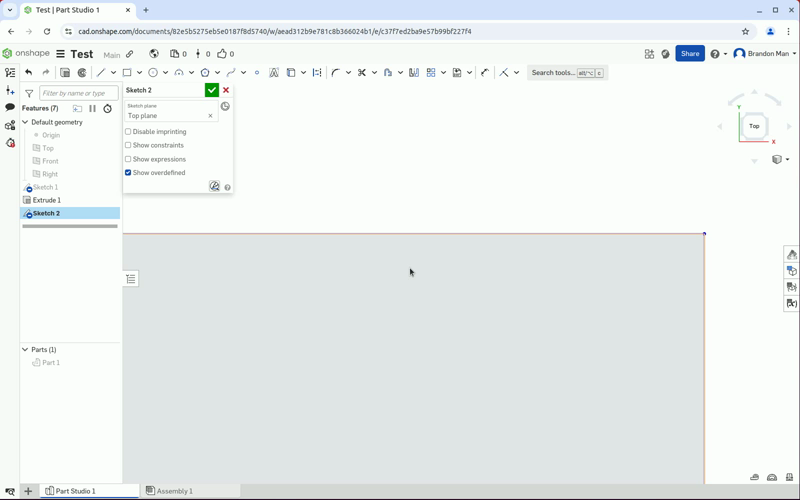
click(410, 267)
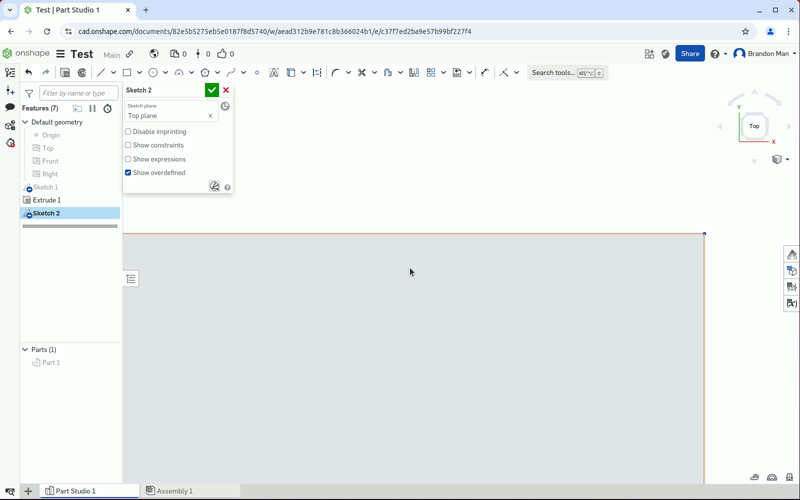
scroll(-6)
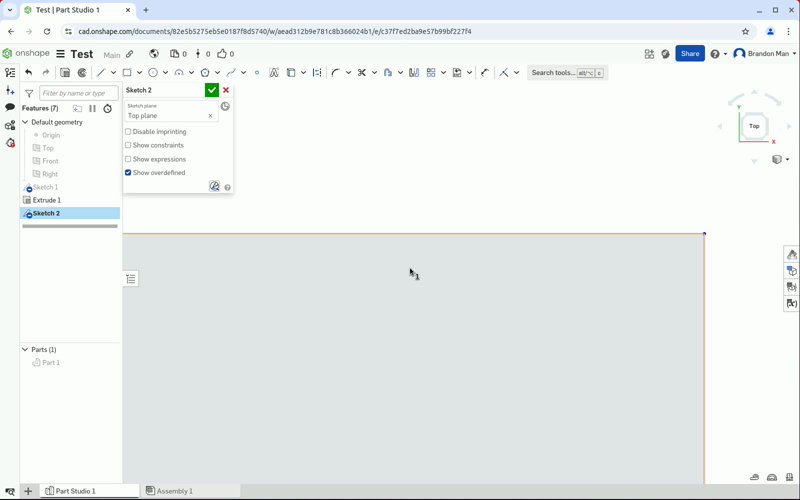
scroll(-6)
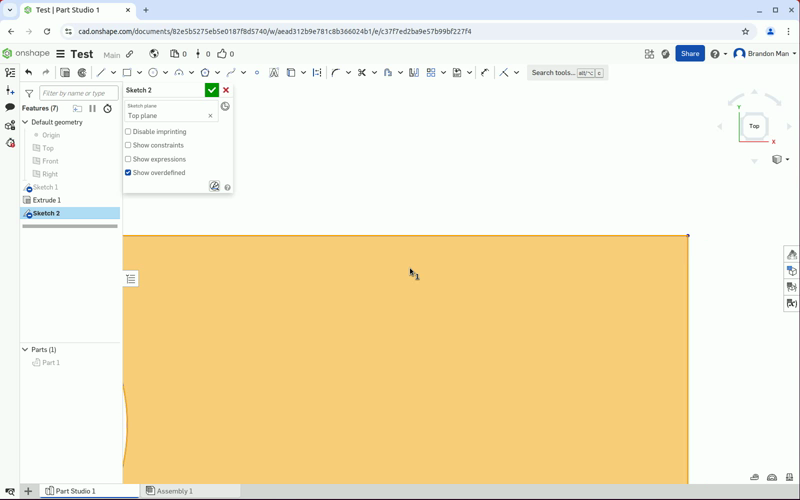
scroll(-6)
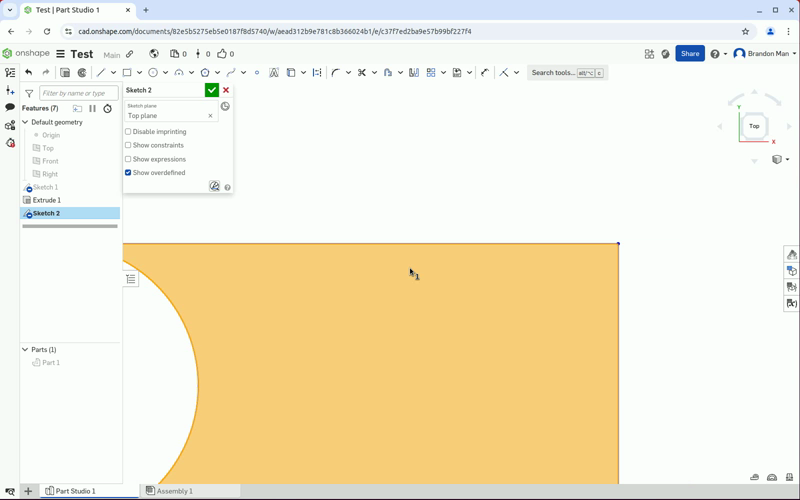
scroll(-6)
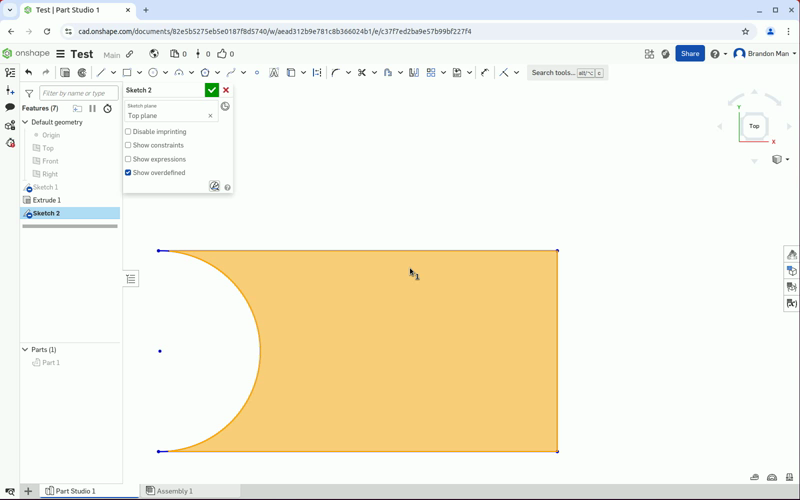
scroll(-6)
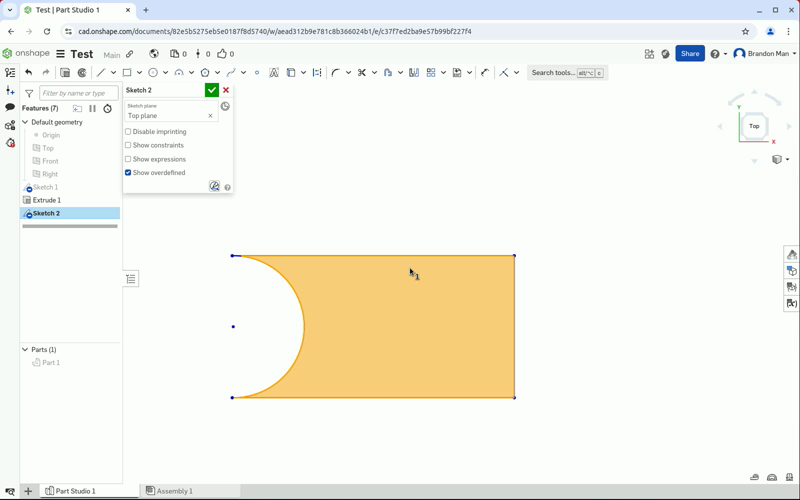
scroll(-6)
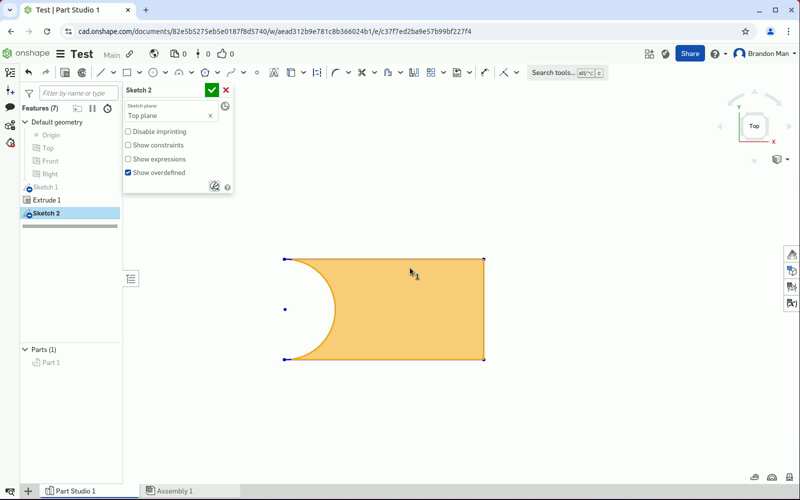
scroll(-6)
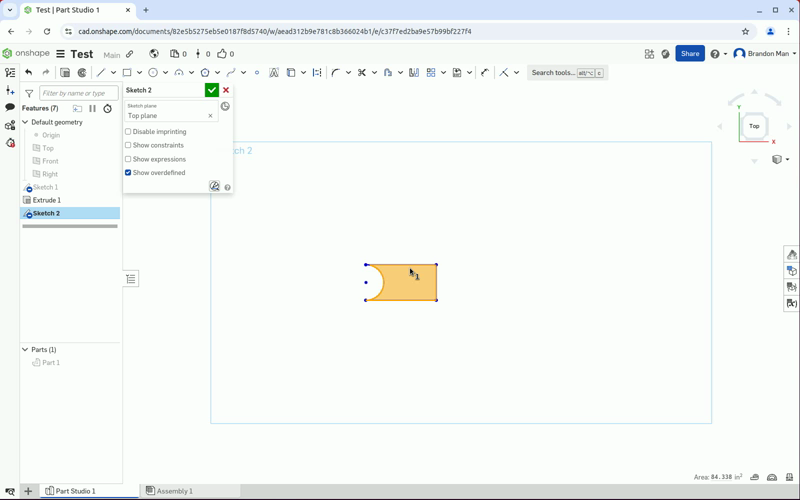
mouse_move(73, 352)
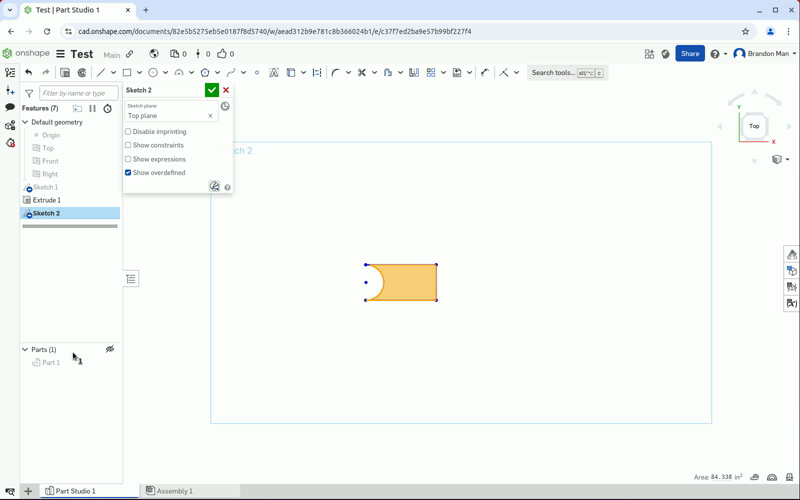
key(shift+y)
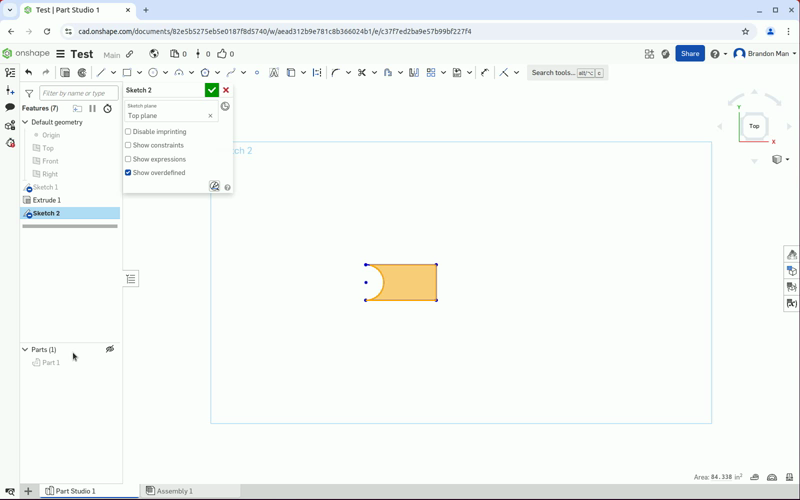
key(shift+e)
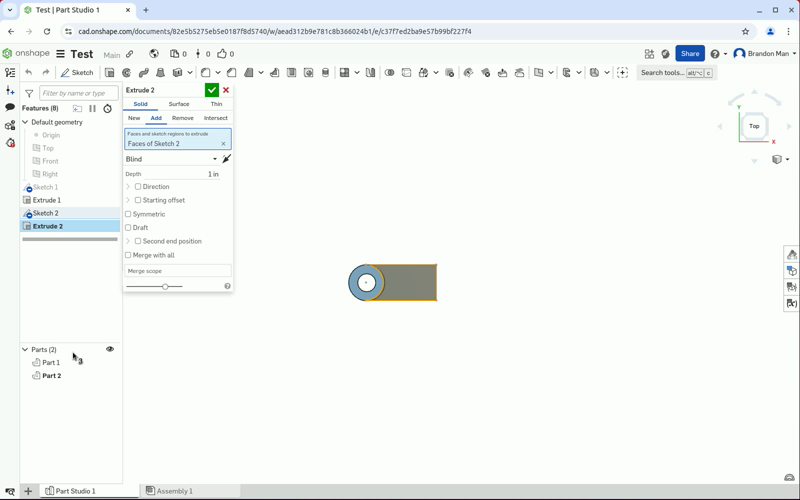
mouse_move(143, 106)
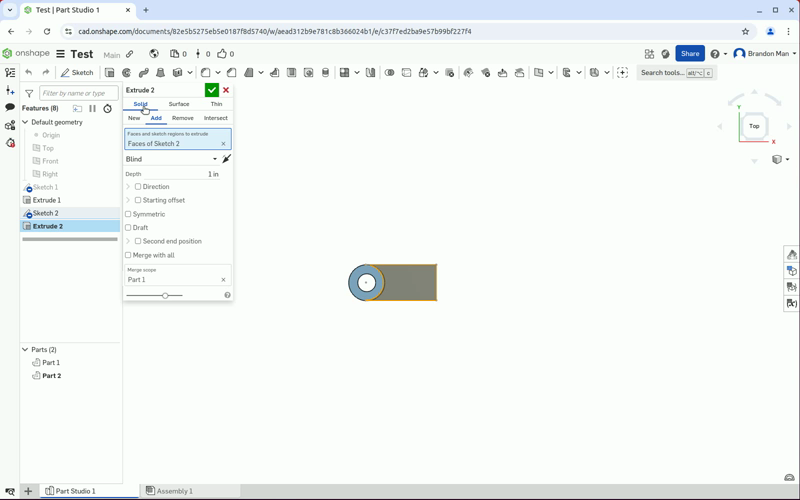
click(143, 106)
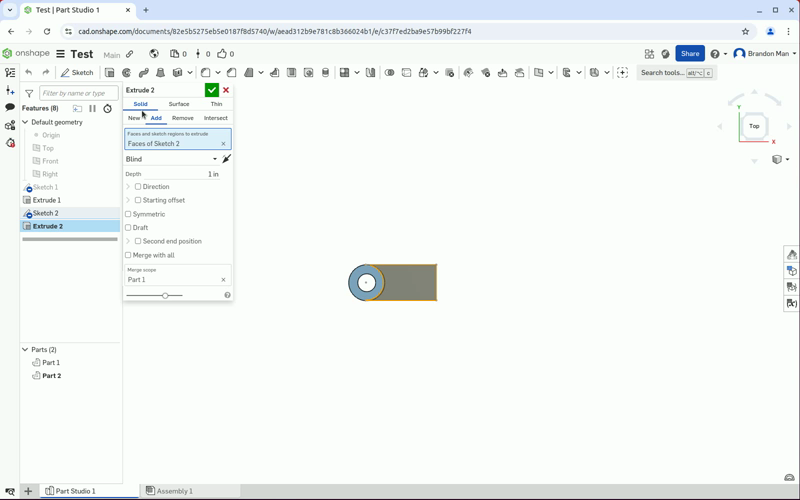
mouse_move(137, 120)
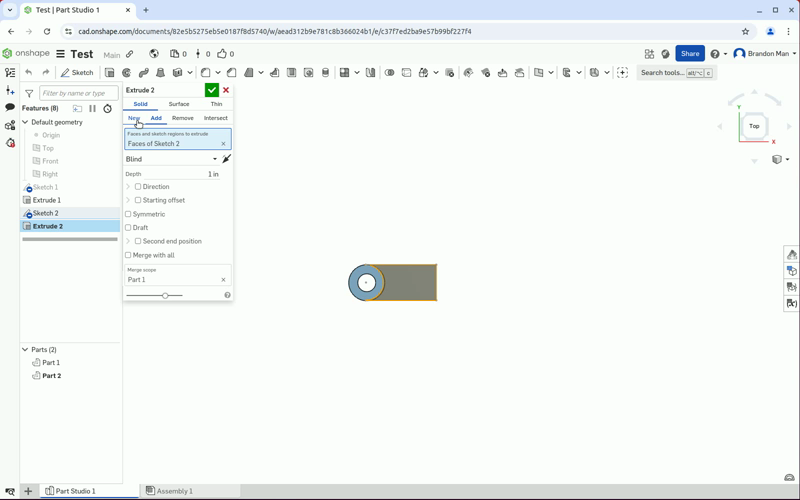
click(137, 120)
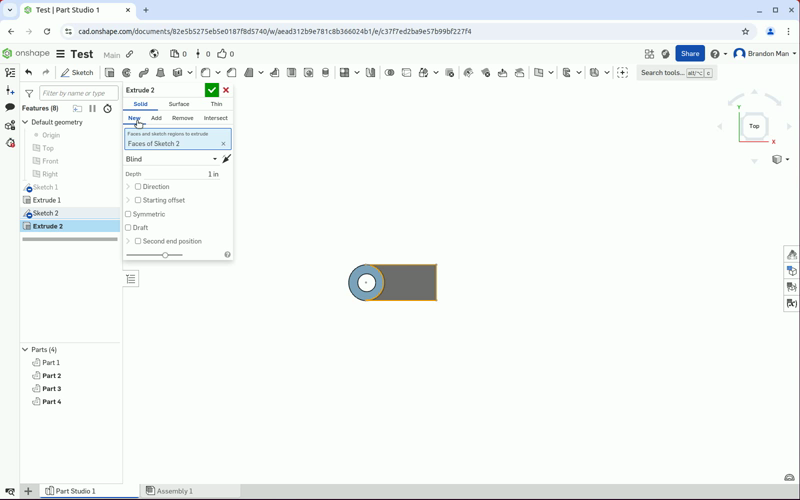
key(tab, 4)
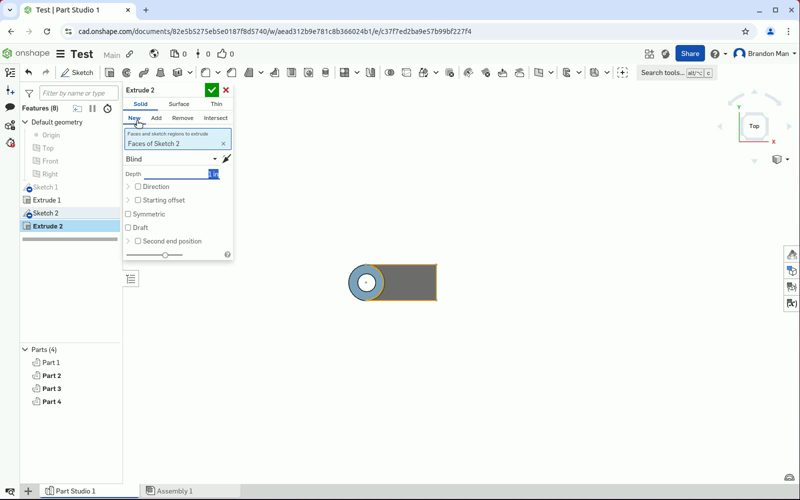
text(3.611)
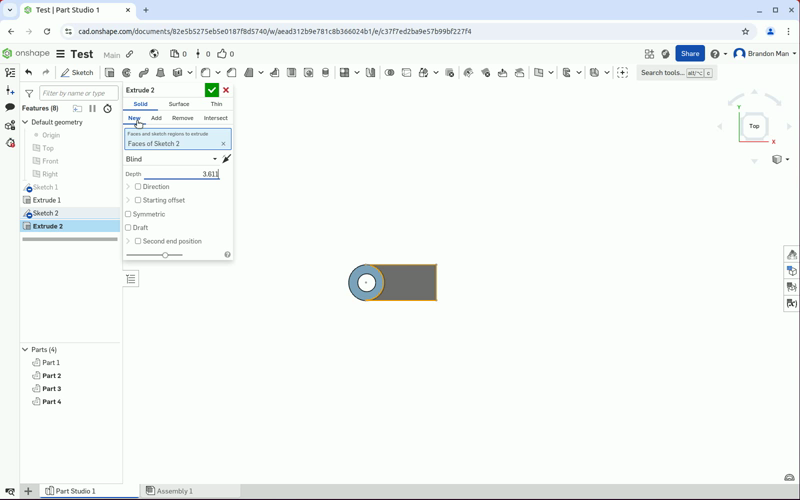
key(enter)
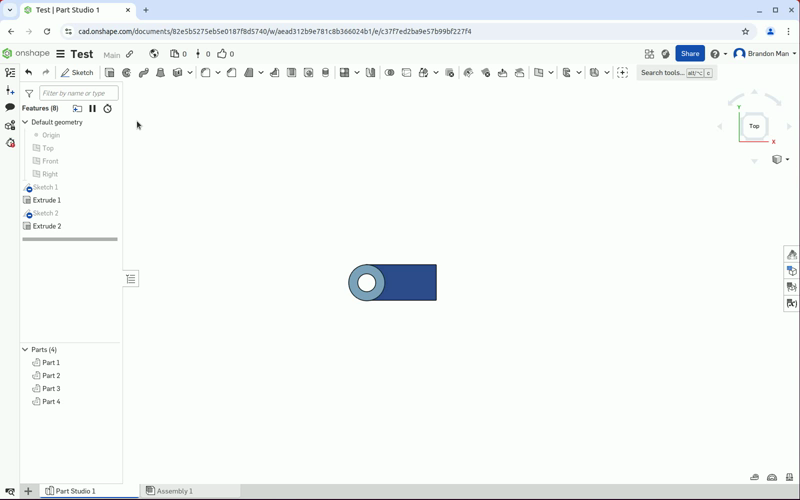
key(shift+h)
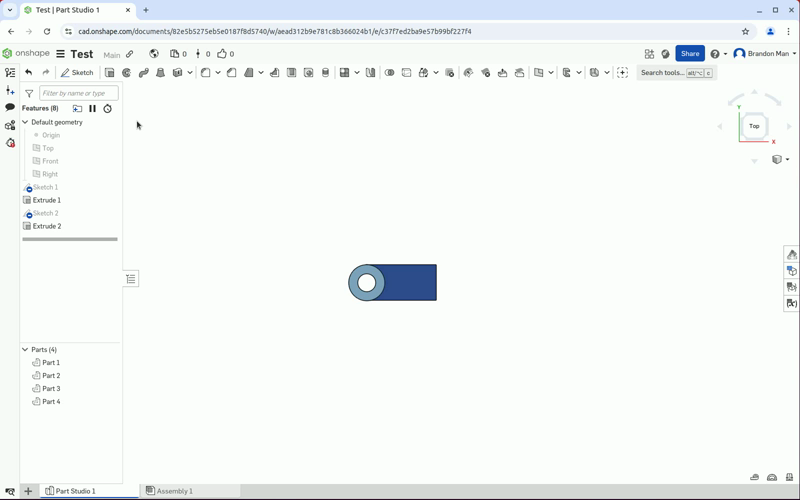
key(shift+h)
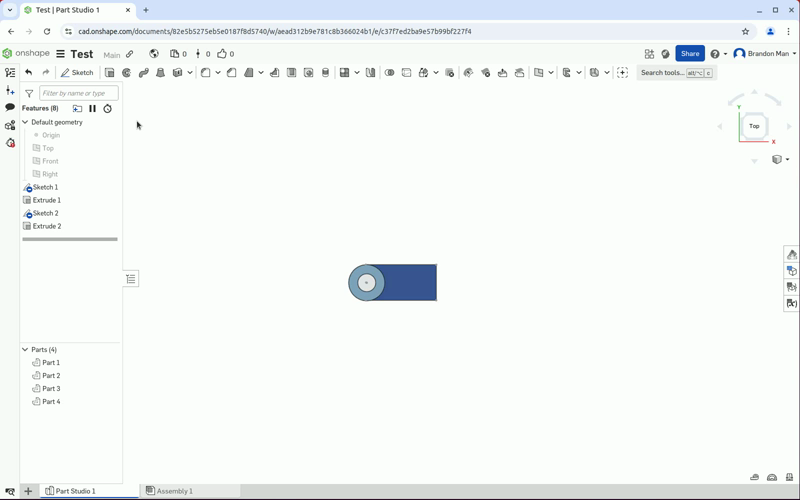
key(shift+7)
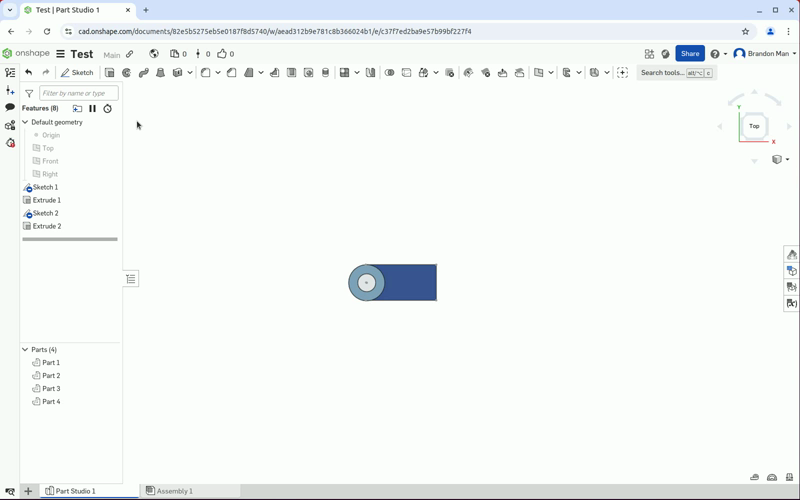
key(up, 3)
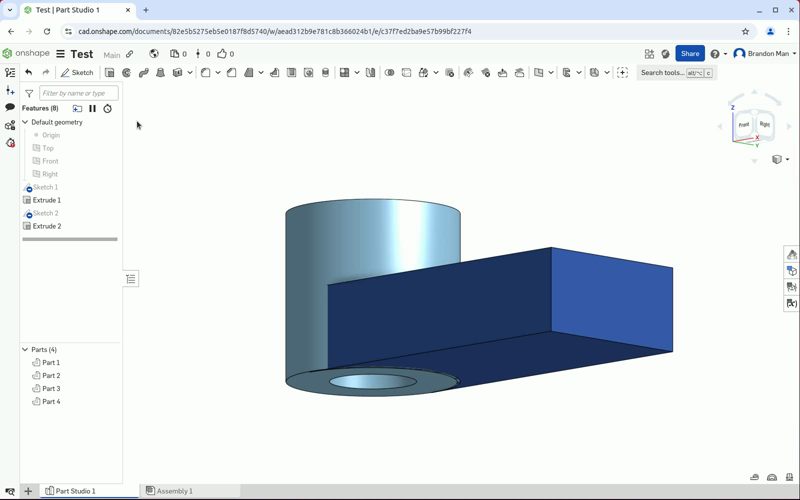
key(left, 3)
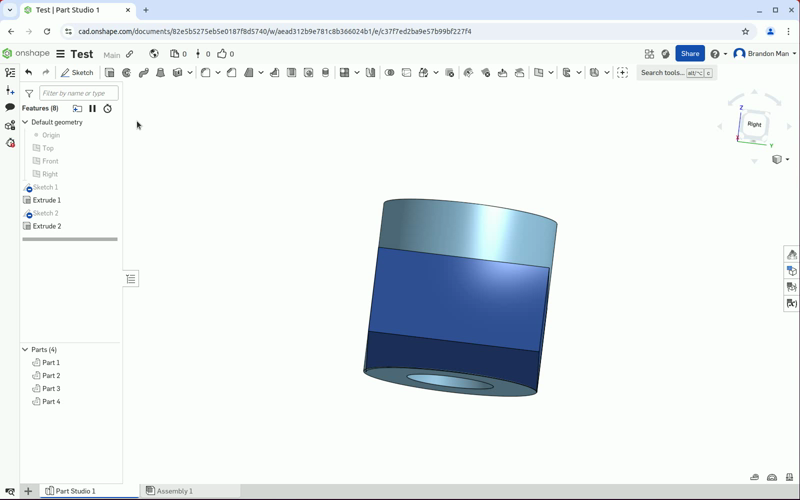
key(right, 3)
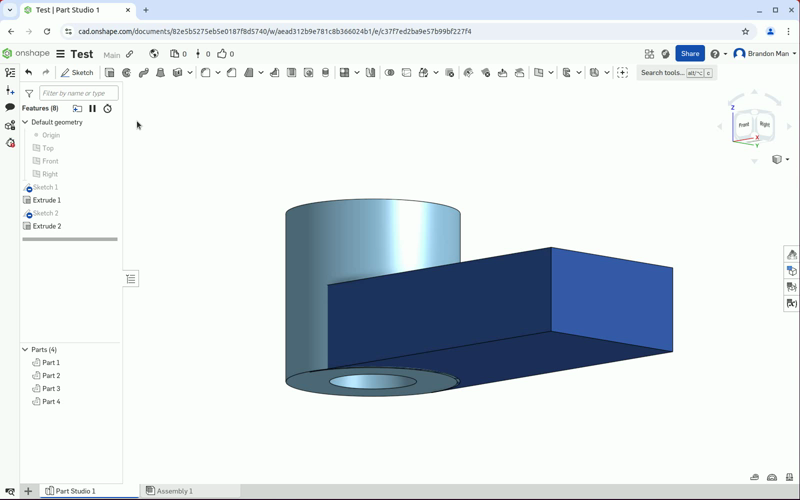
key(down, 3)
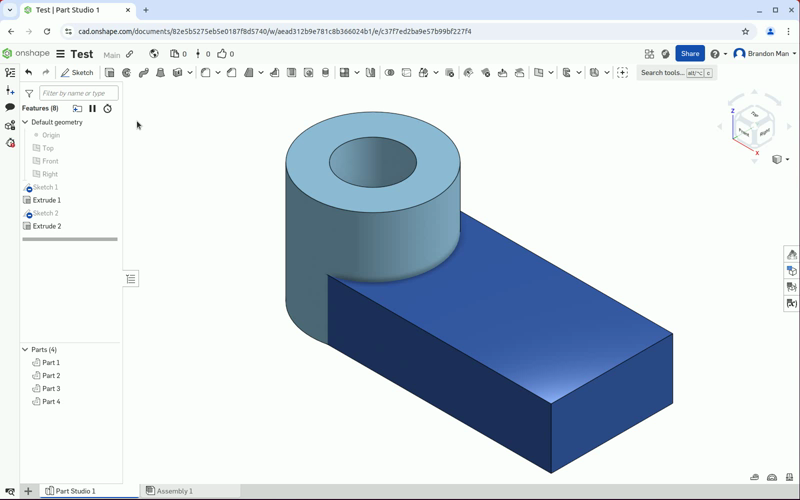
mouse_move(73, 189)
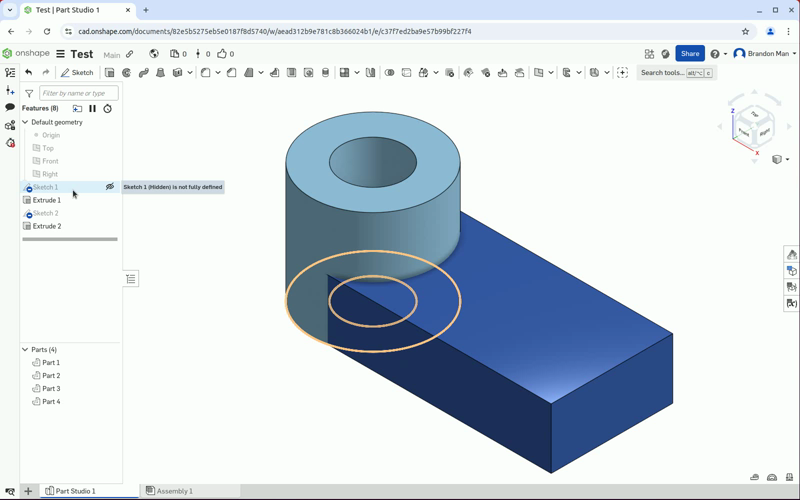
click(73, 189)